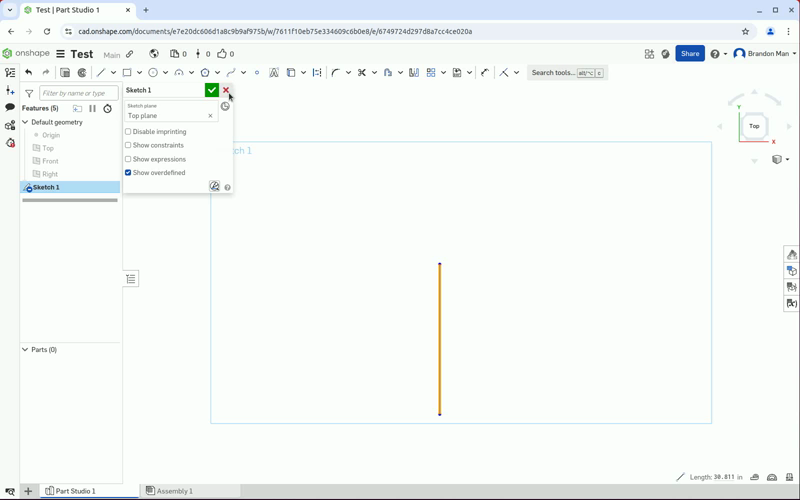
key(shift+h)
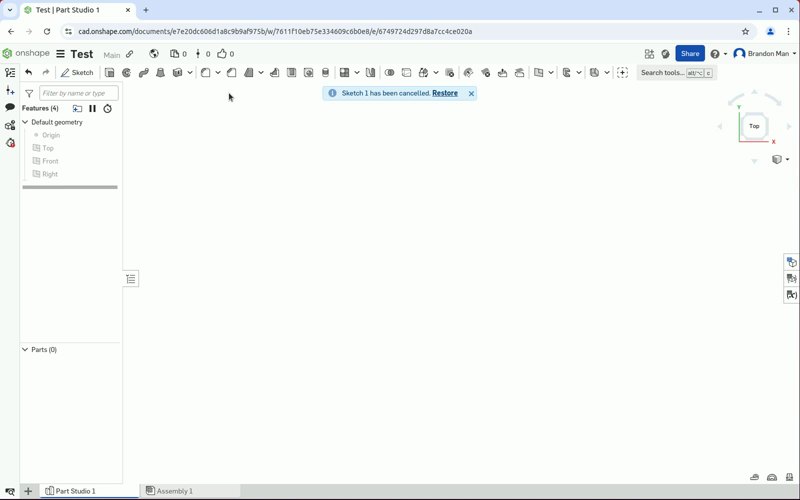
mouse_move(73, 352)
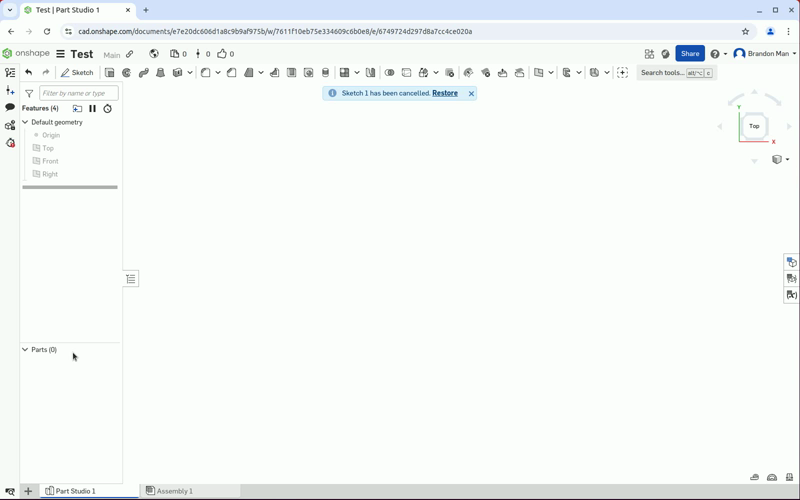
key(y)
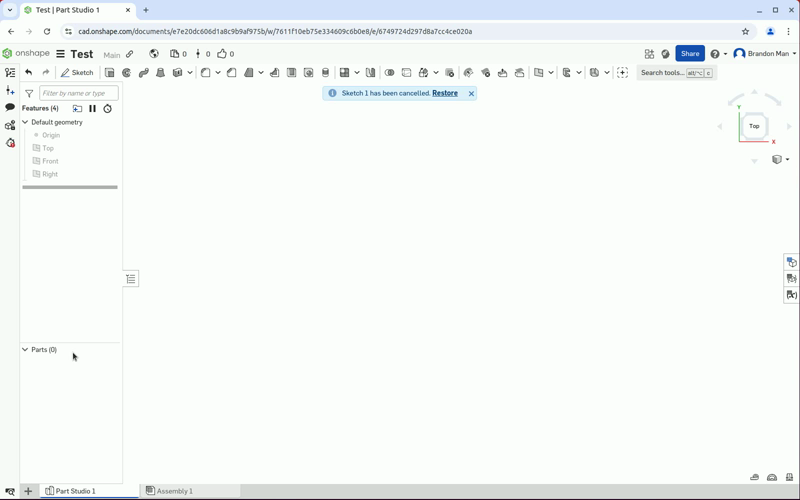
key(shift+p)
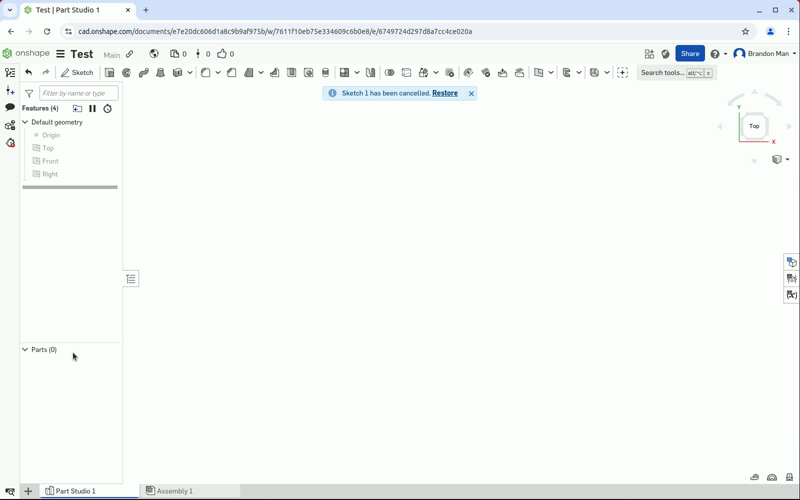
key(space)
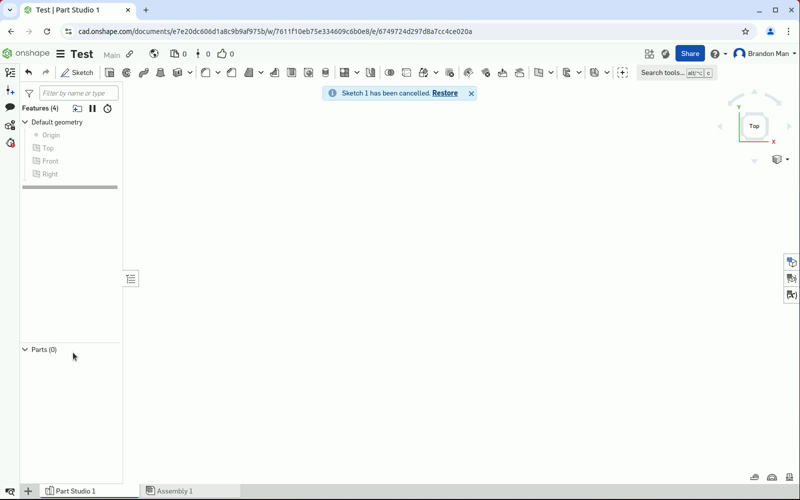
key_down(shift)
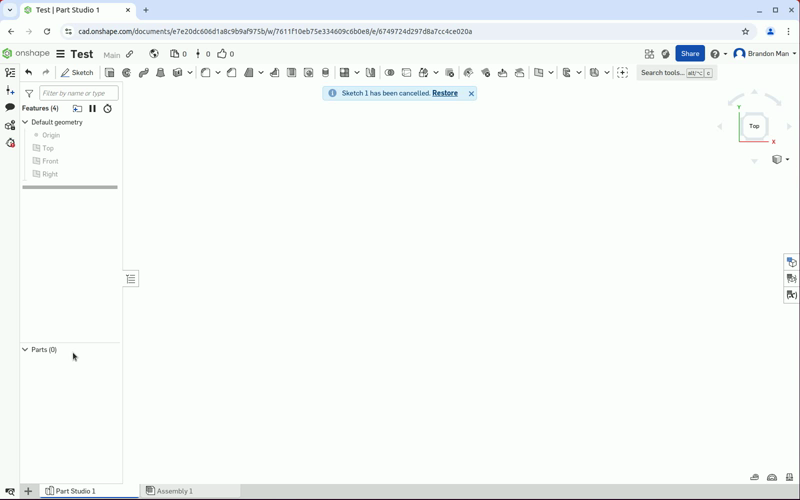
key(up)
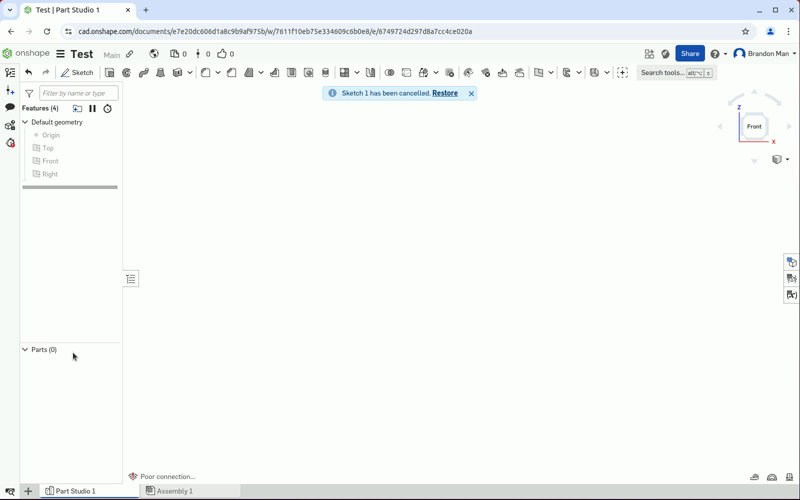
key_up(shift)
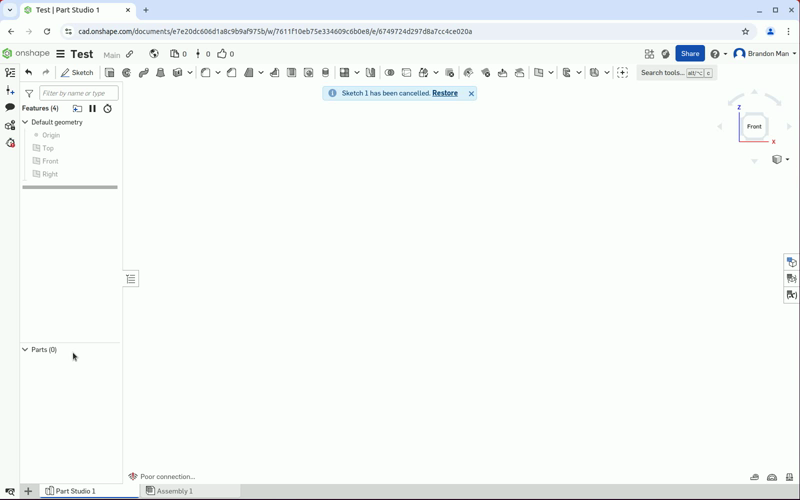
mouse_move(73, 352)
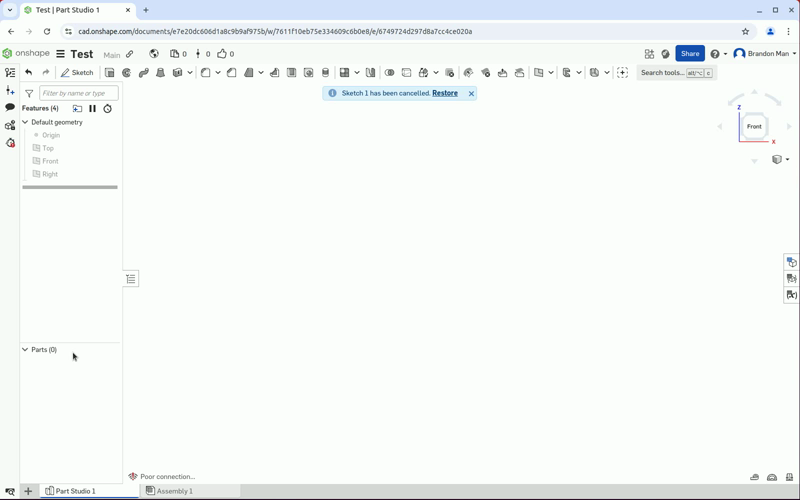
key(shift+y)
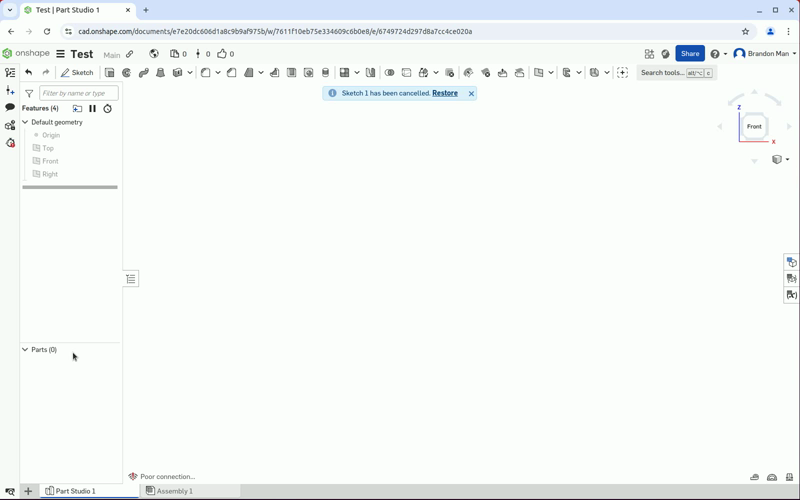
key(shift+s)
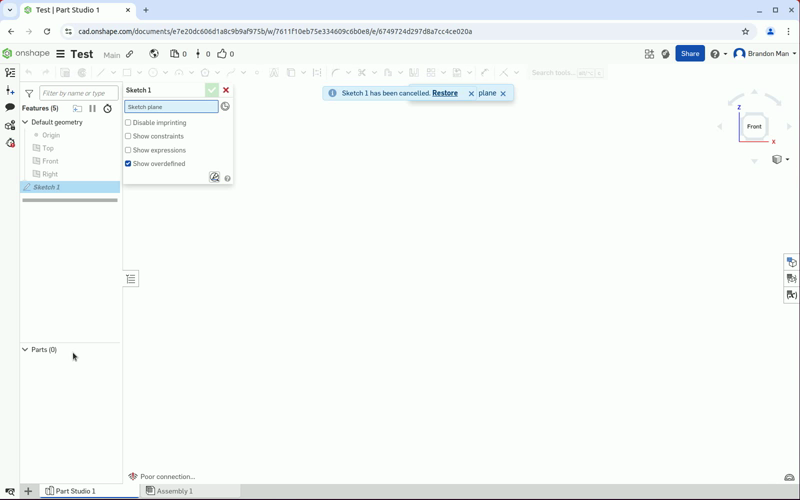
mouse_move(73, 163)
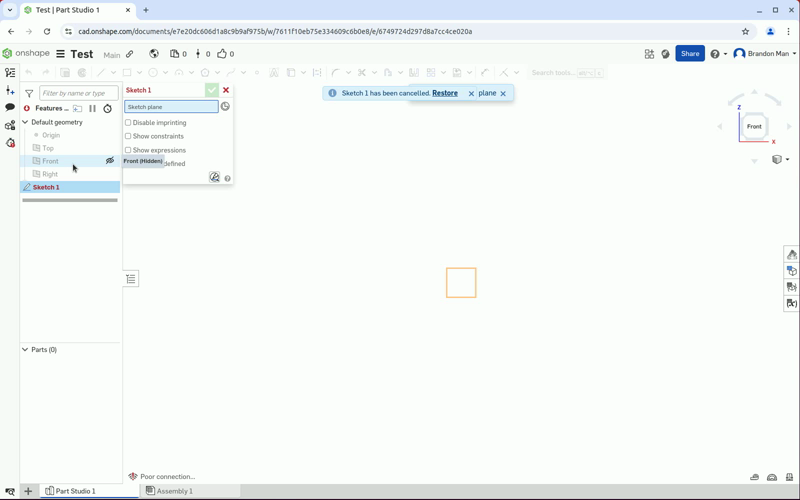
click(73, 163)
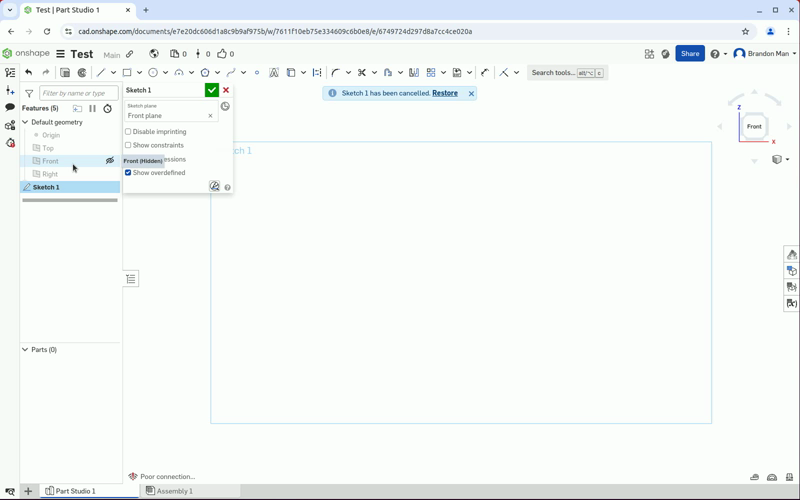
mouse_move(73, 352)
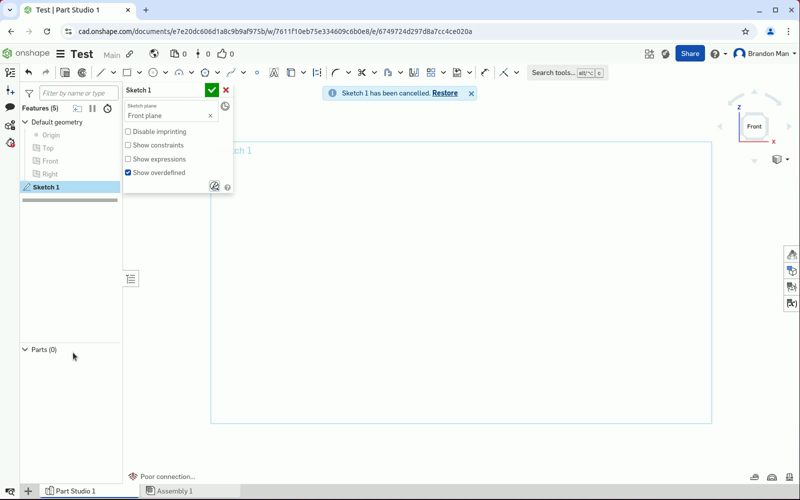
key(y)
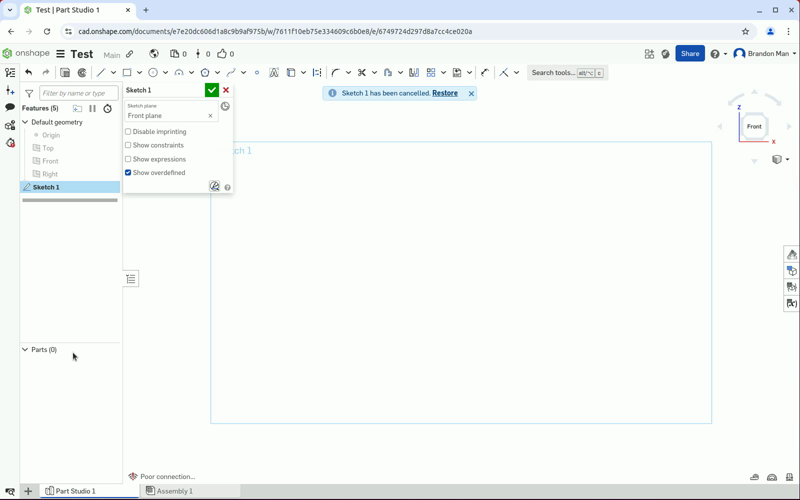
key(l)
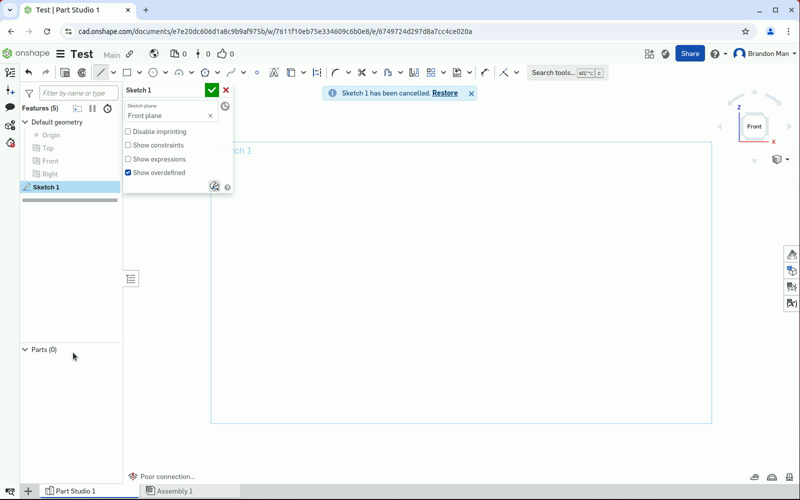
key_down(shift)
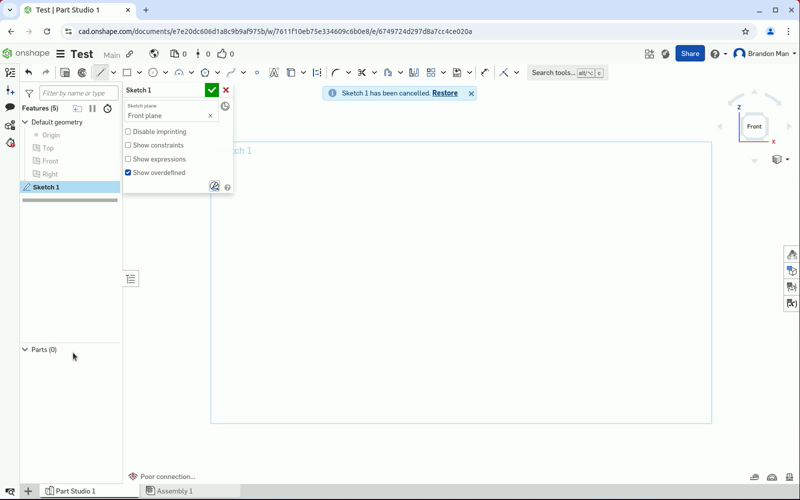
mouse_move(348, 334)
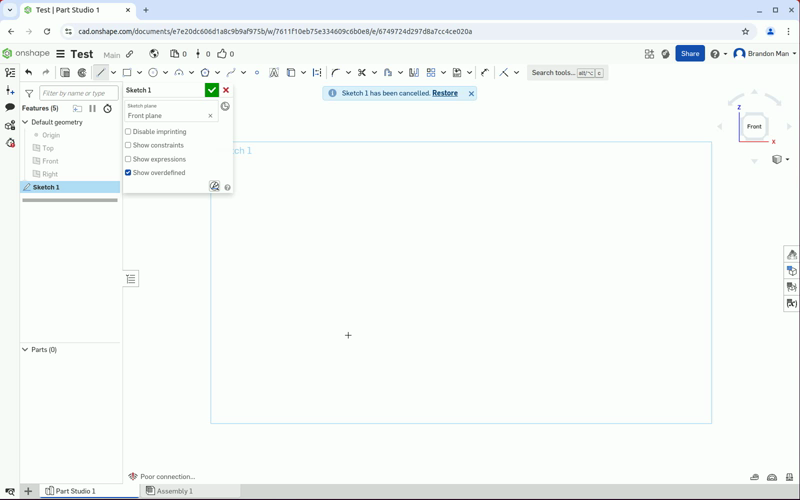
click(348, 334)
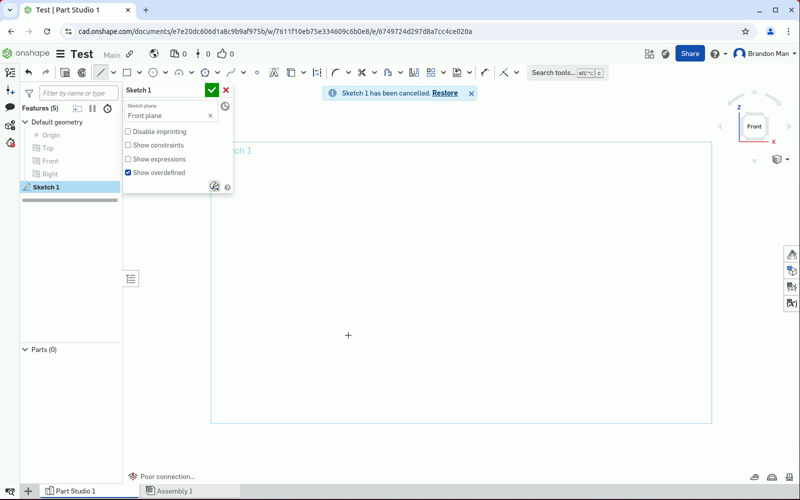
key_up(shift)
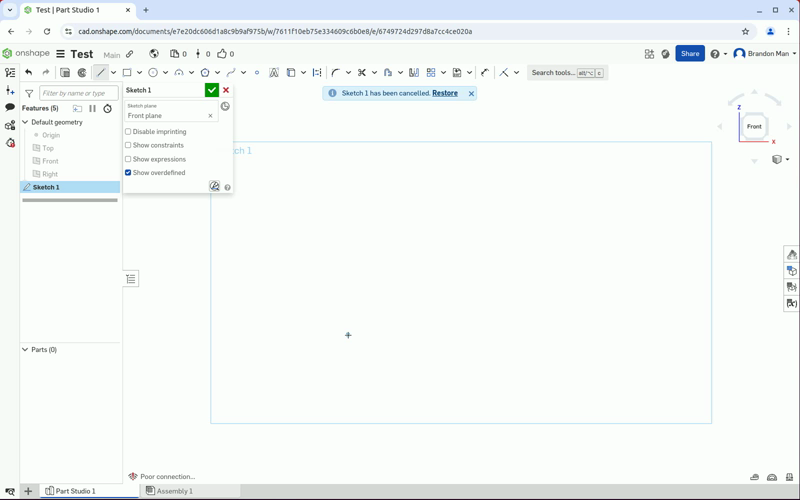
key_down(shift)
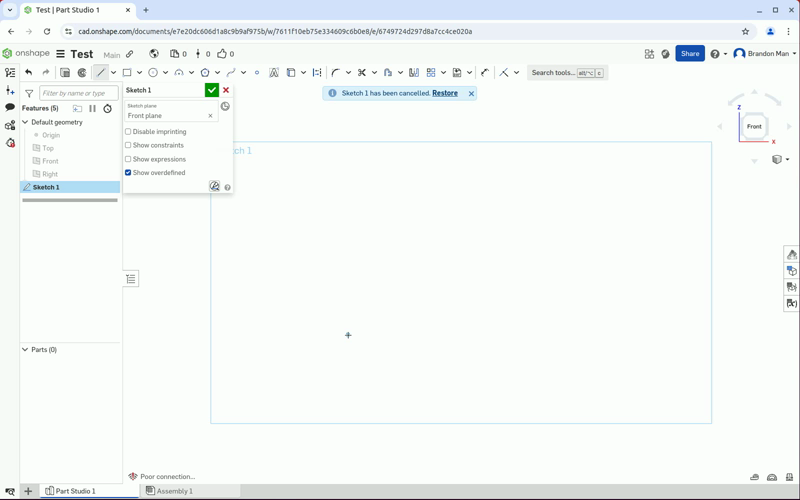
mouse_move(572, 334)
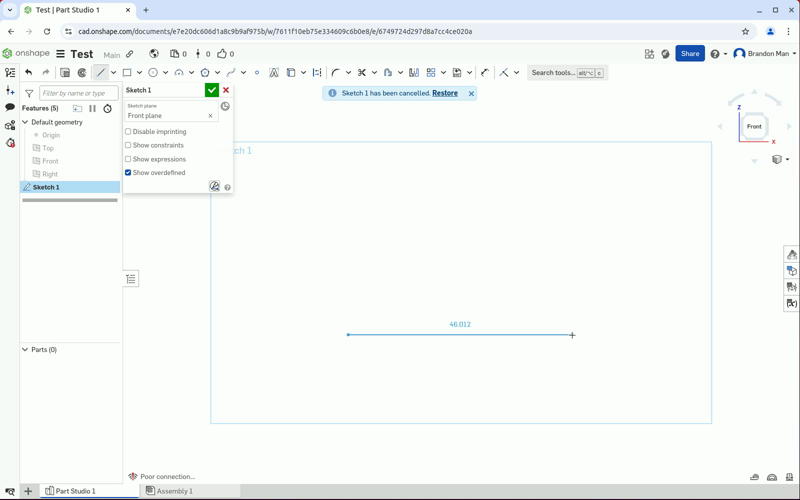
click(572, 334)
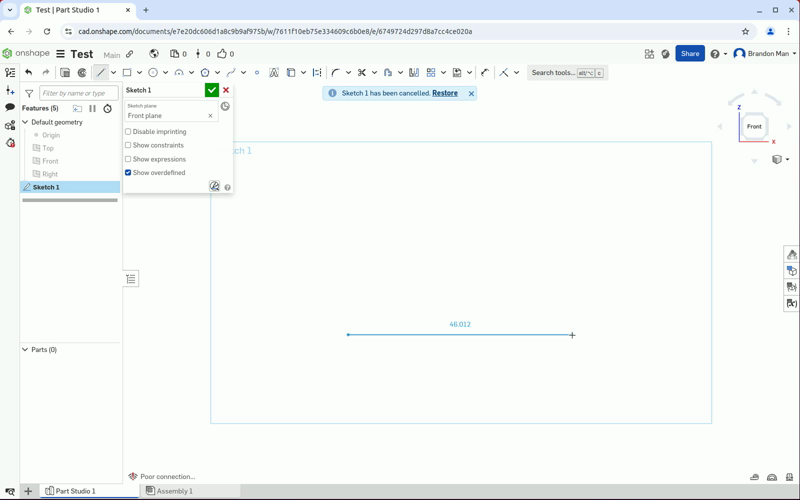
key_up(shift)
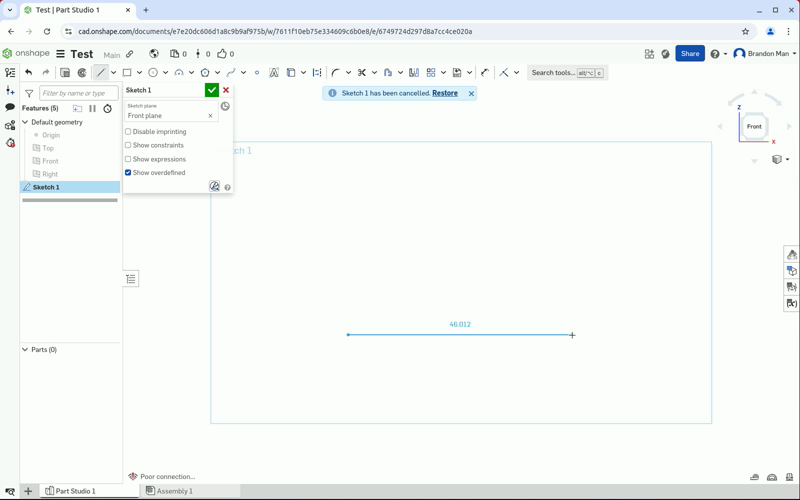
key_down(shift)
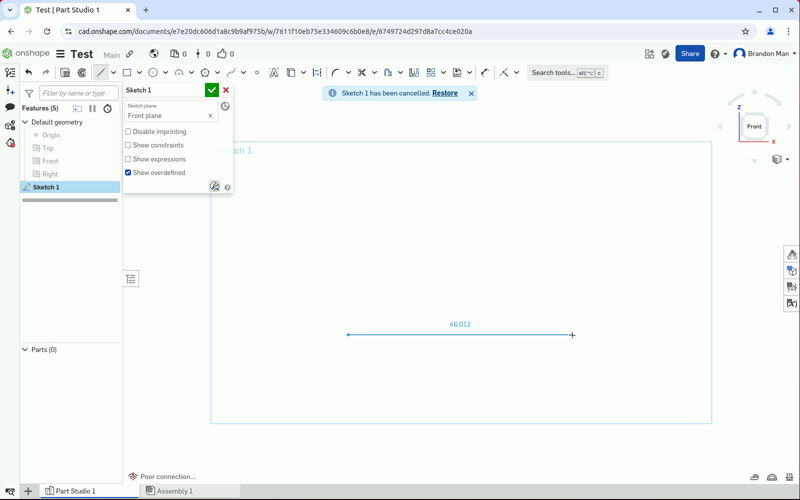
mouse_move(572, 230)
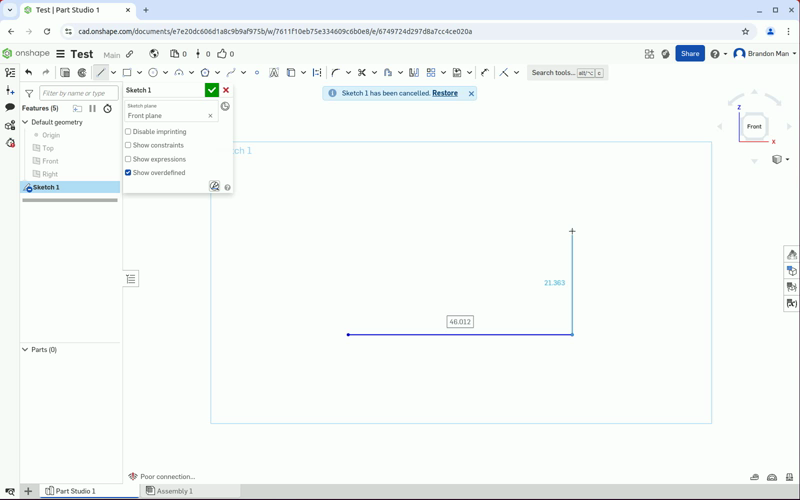
click(572, 230)
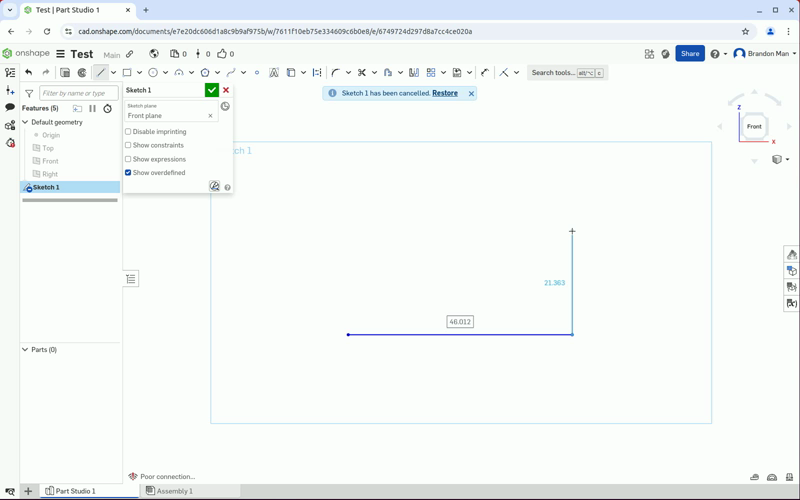
key_up(shift)
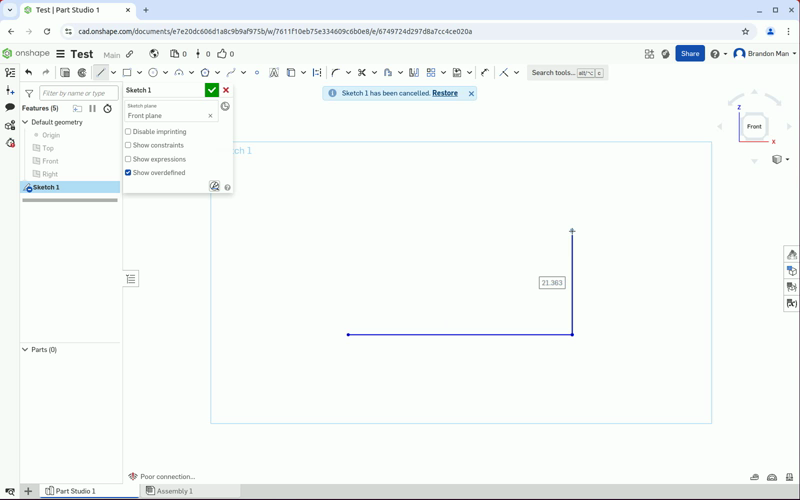
key_down(shift)
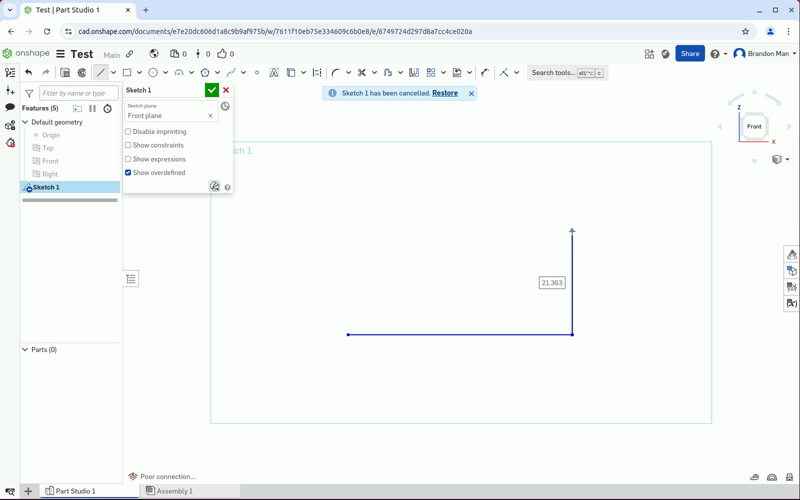
mouse_move(348, 230)
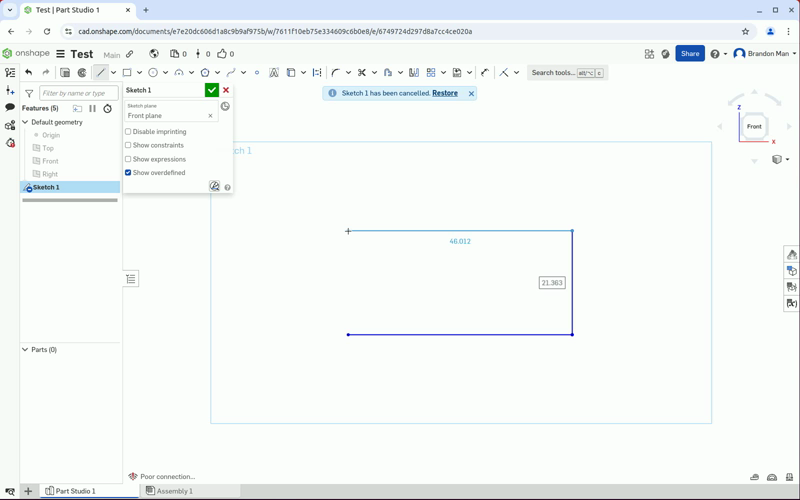
click(348, 230)
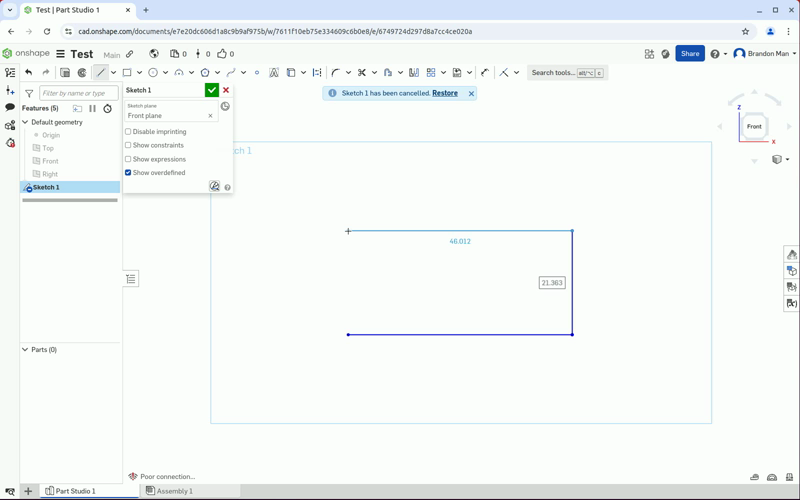
key_up(shift)
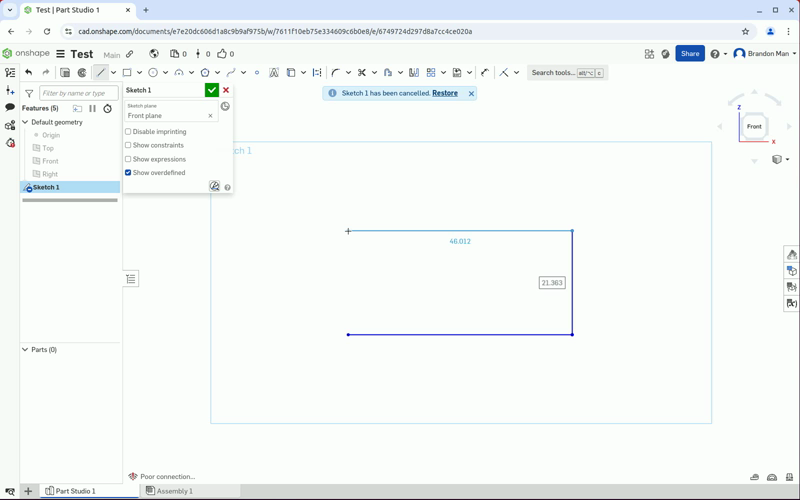
key_down(shift)
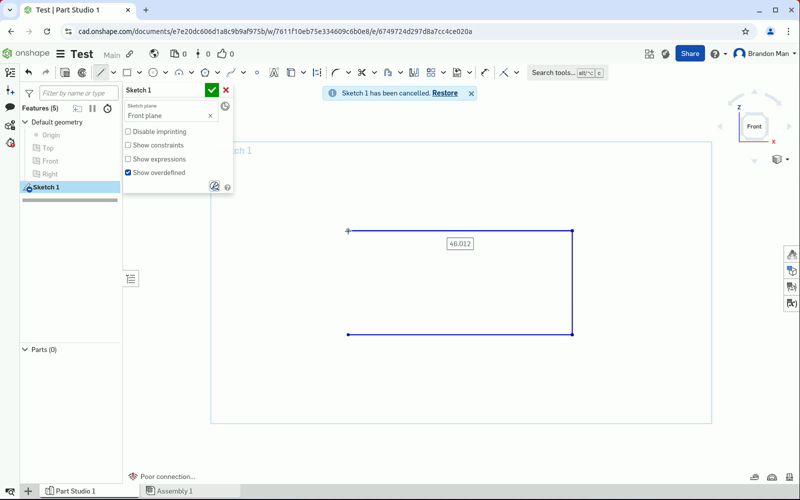
mouse_move(348, 334)
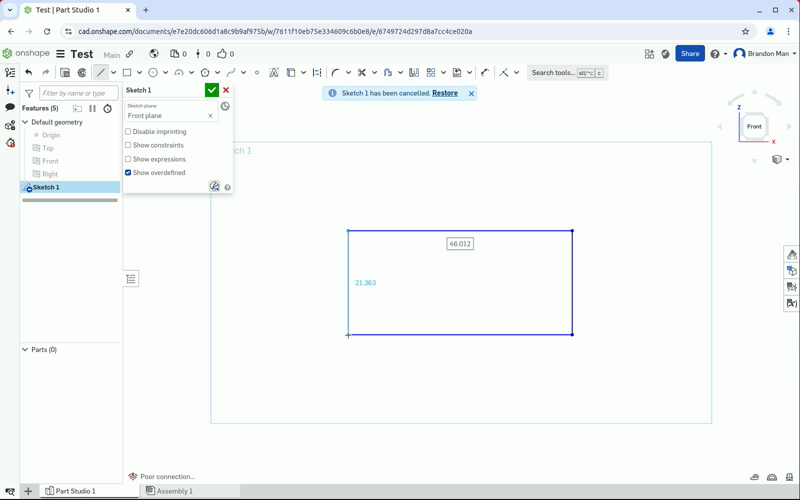
key_up(shift)
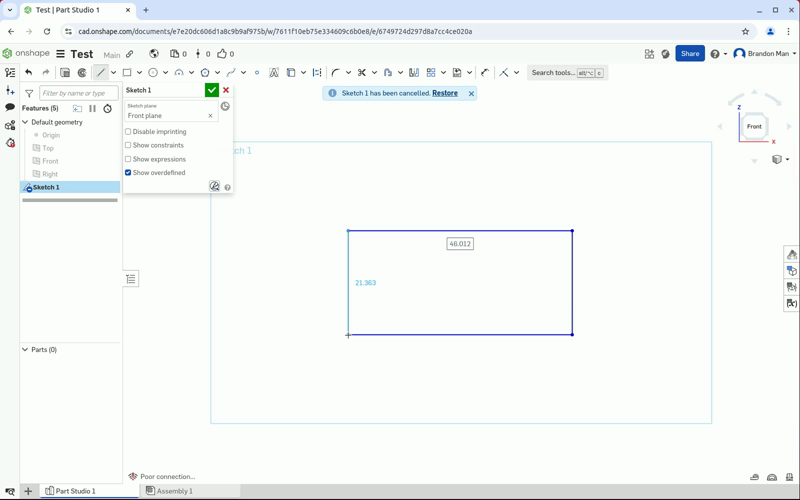
click(348, 334)
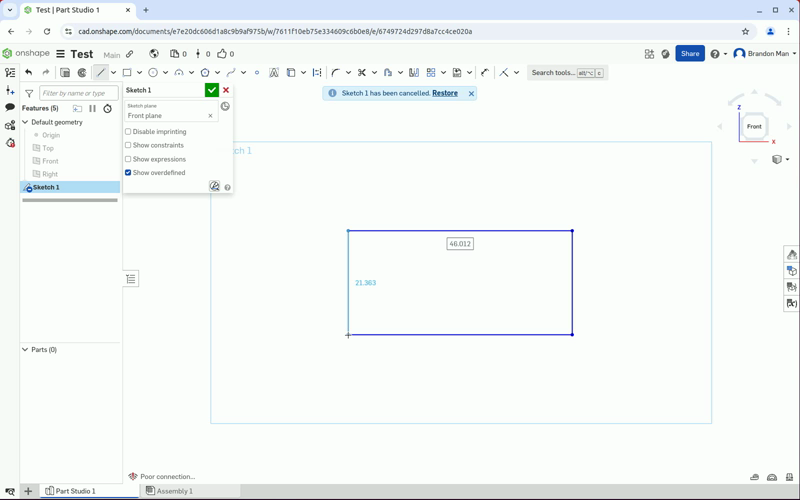
key(esc)
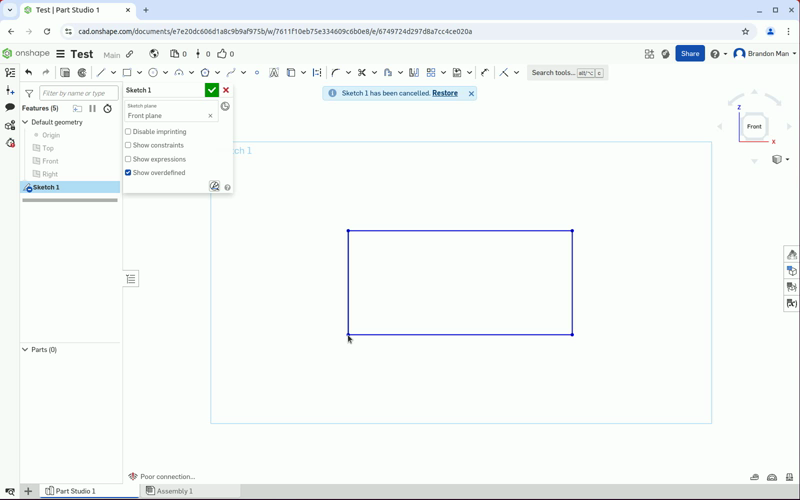
mouse_move(492, 272)
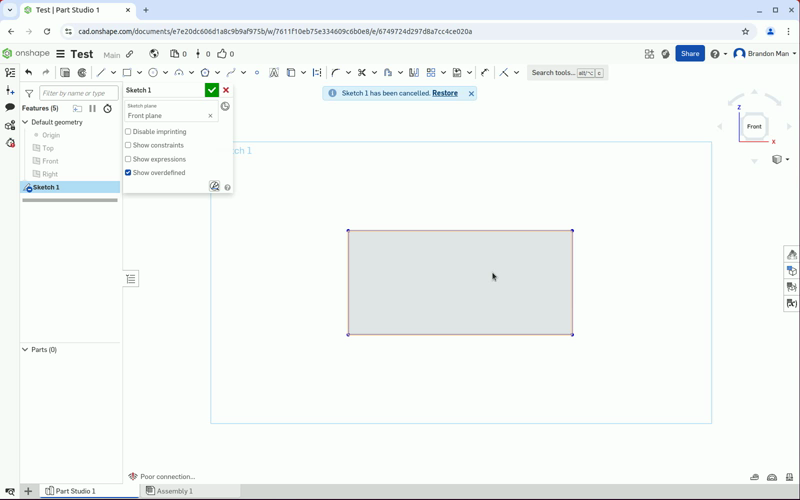
click(492, 272)
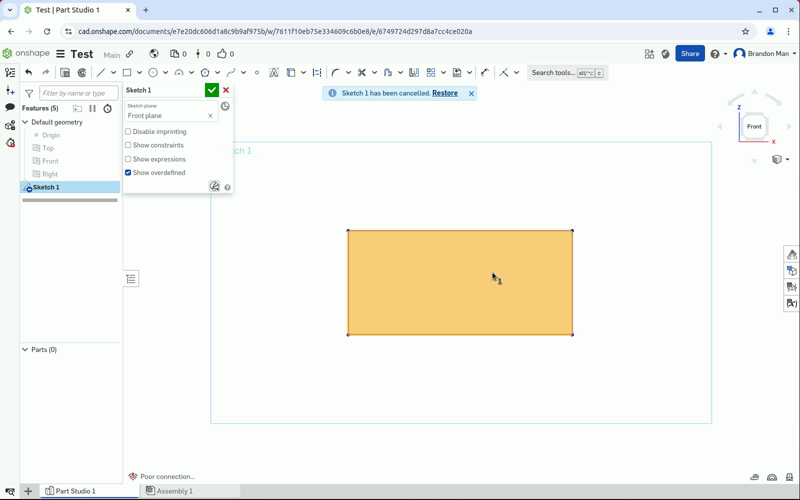
mouse_move(73, 352)
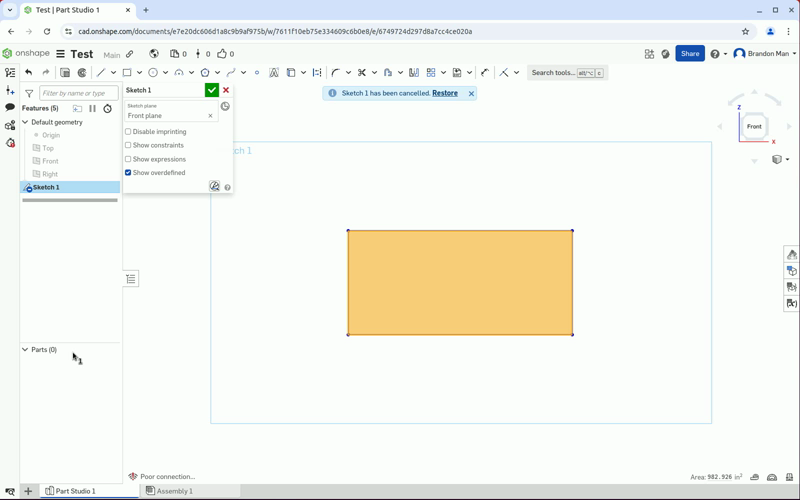
key(shift+y)
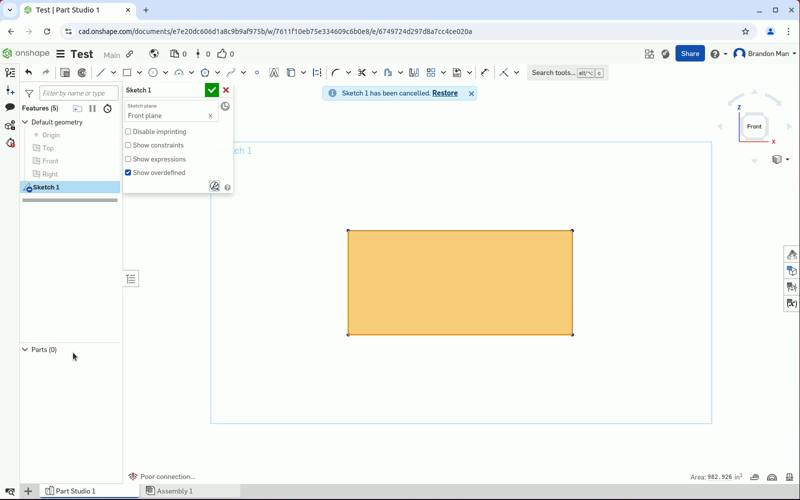
key(shift+e)
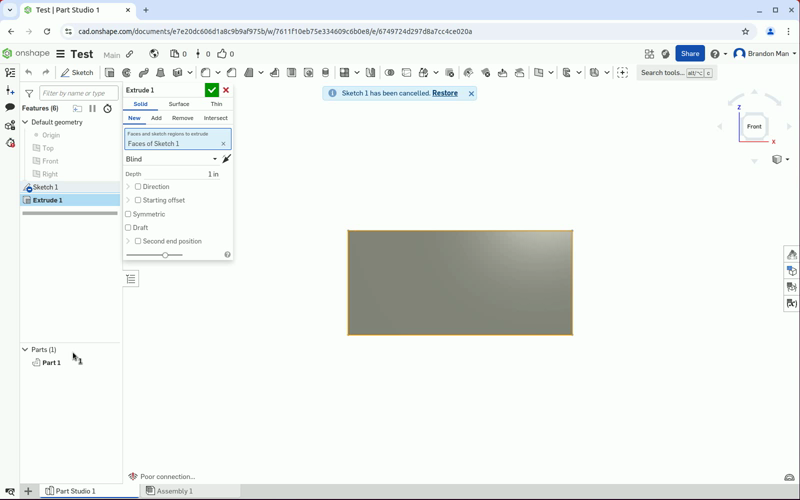
mouse_move(143, 106)
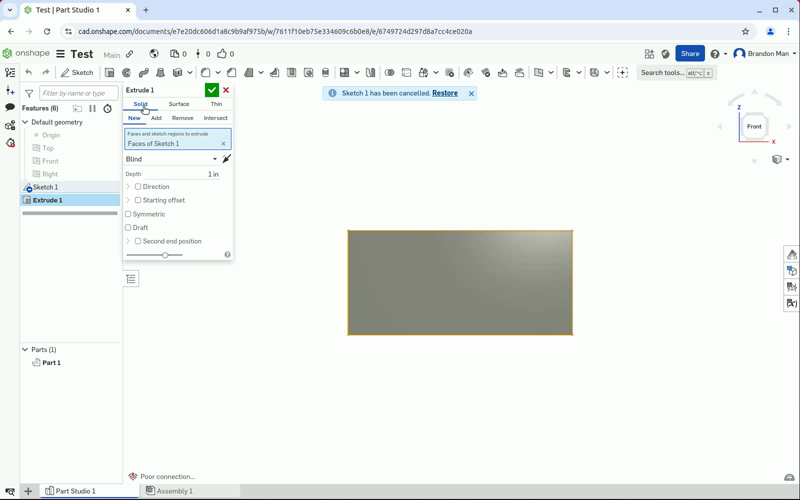
click(143, 106)
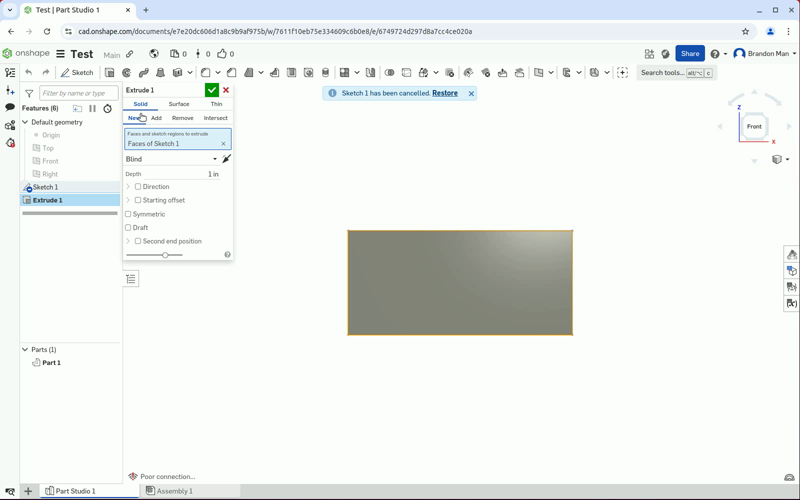
mouse_move(137, 120)
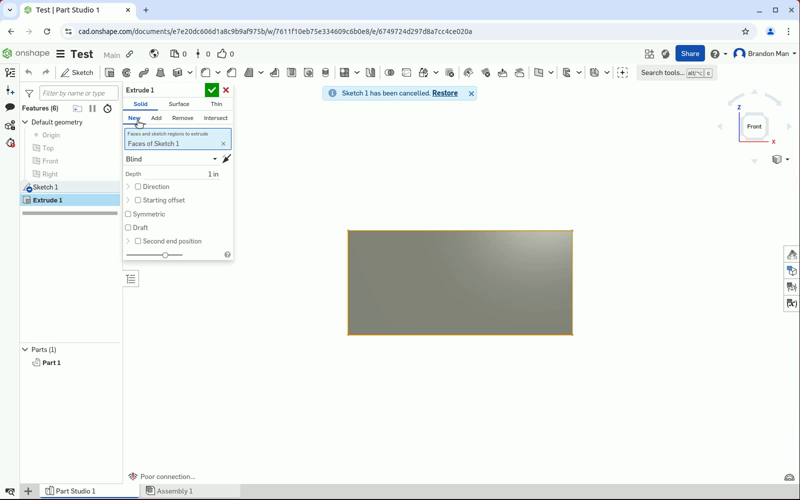
click(137, 120)
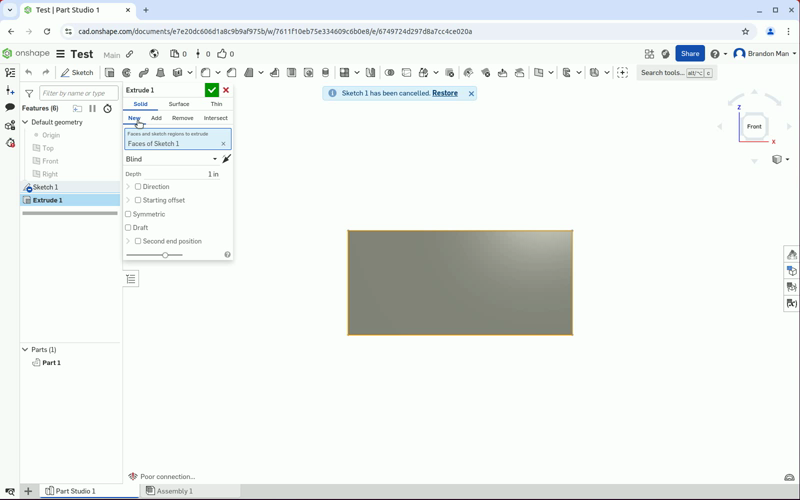
key(tab, 4)
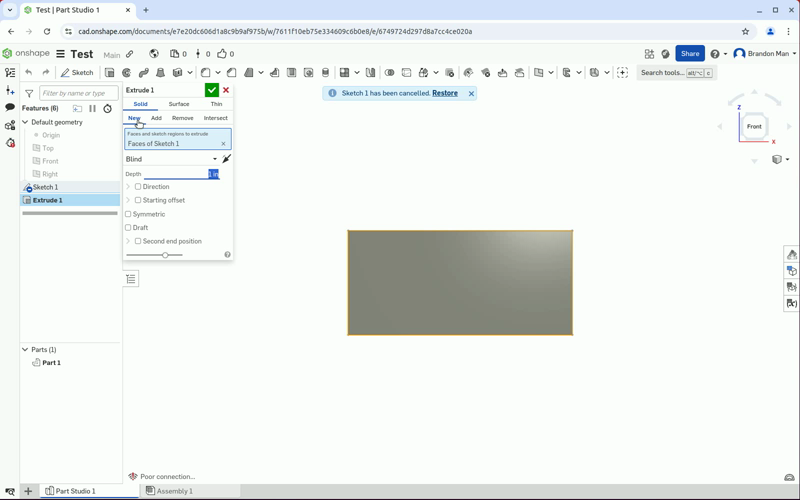
text(15.887)
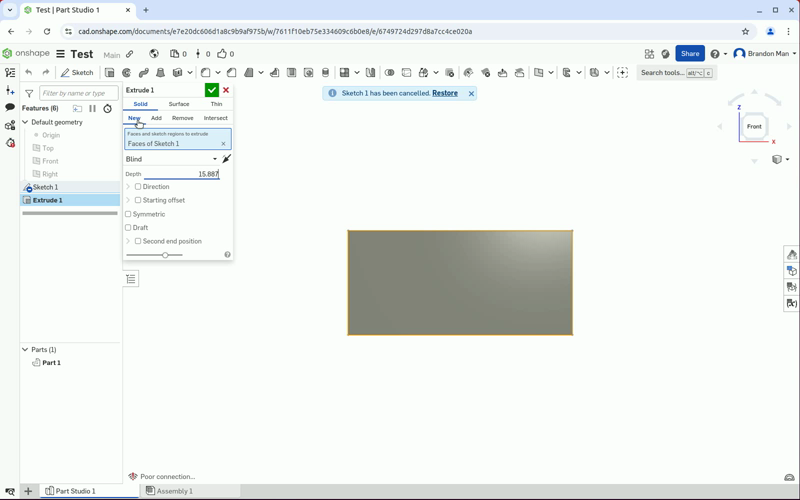
key(enter)
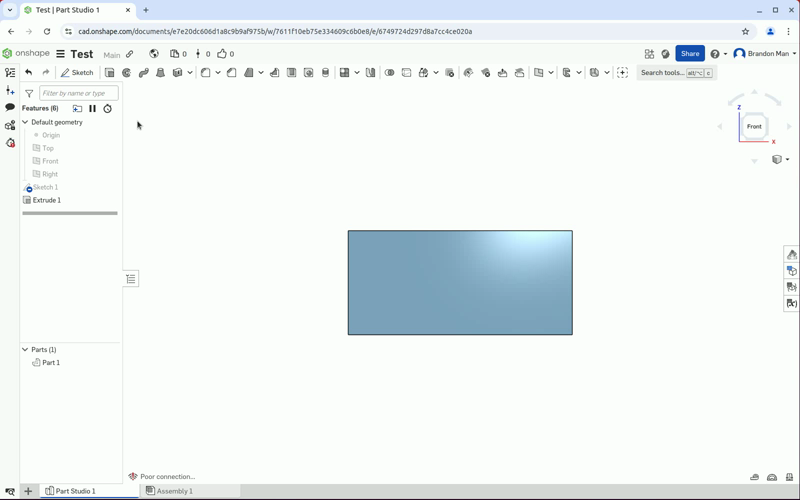
key(shift+h)
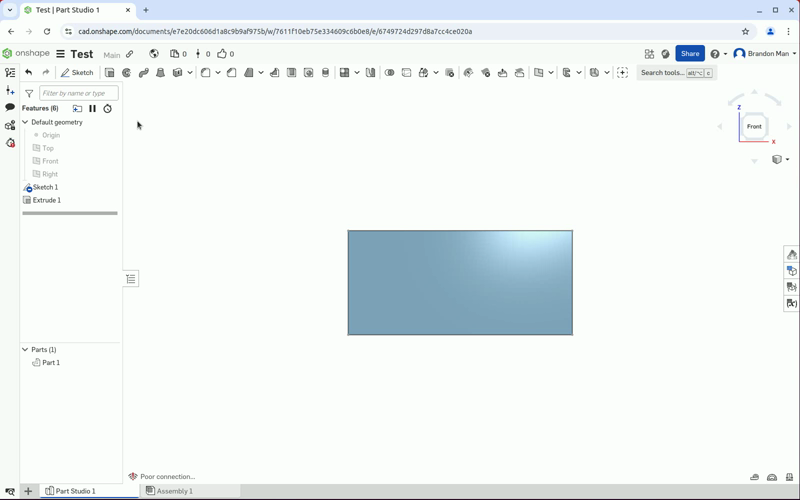
key(shift+h)
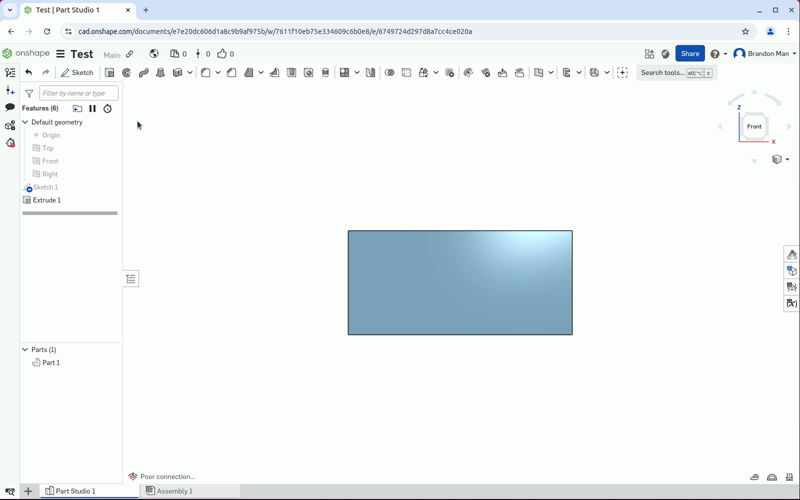
mouse_move(73, 189)
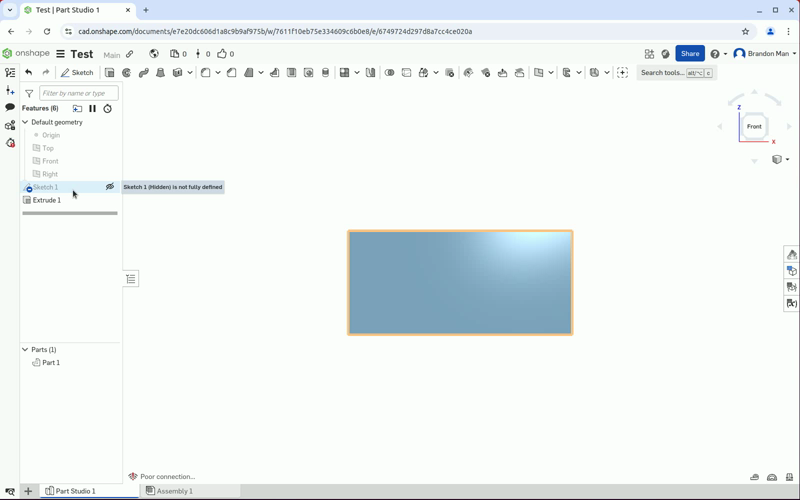
click(73, 189)
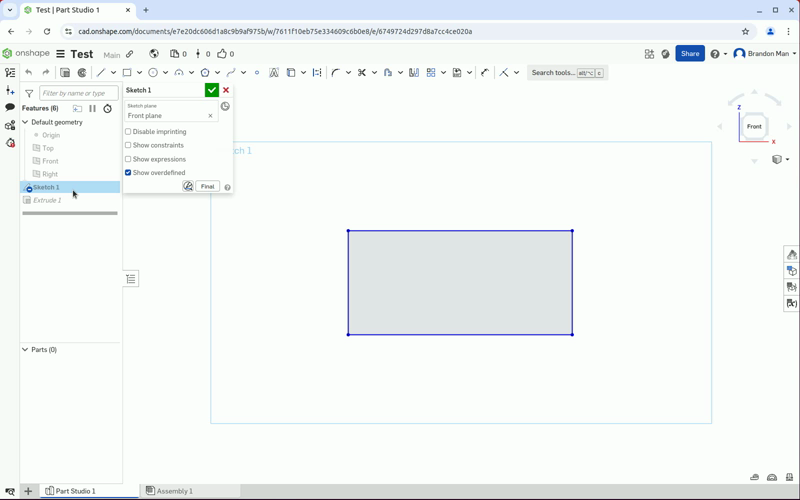
mouse_move(229, 92)
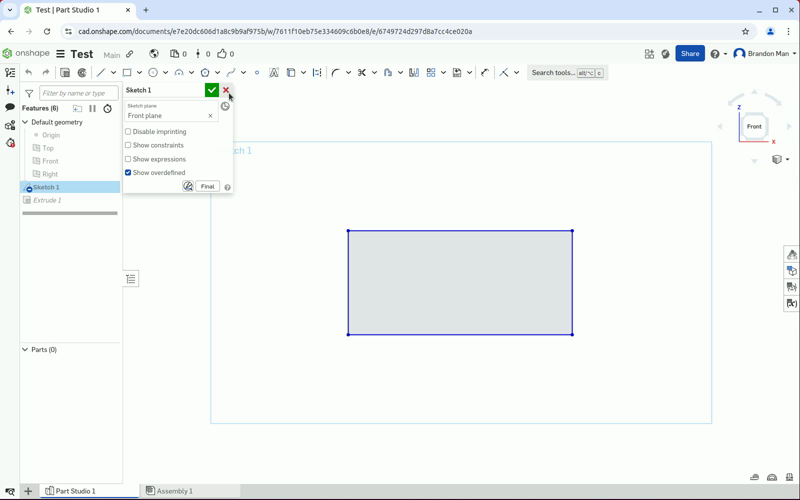
click(229, 92)
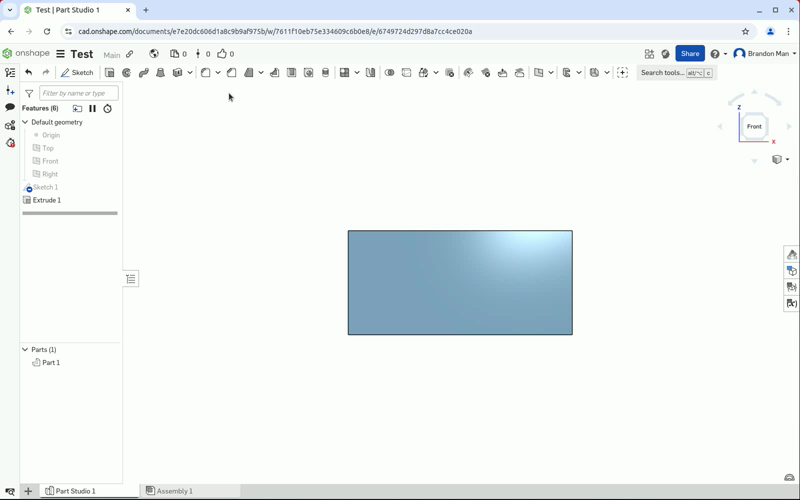
mouse_move(73, 352)
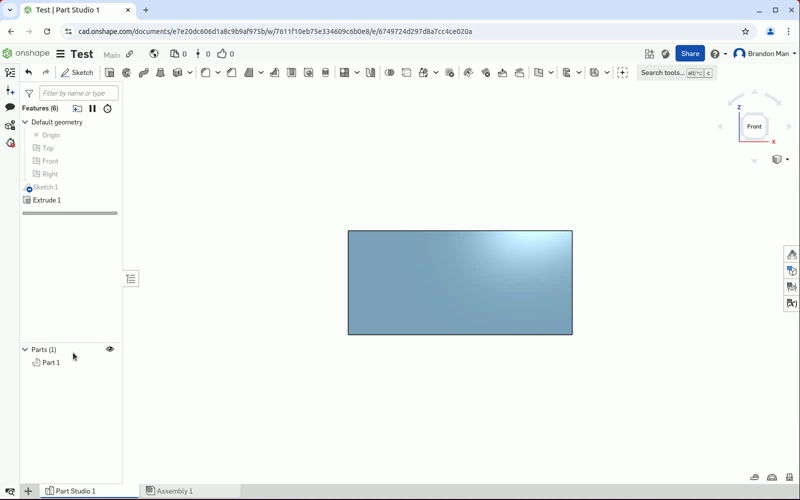
key(y)
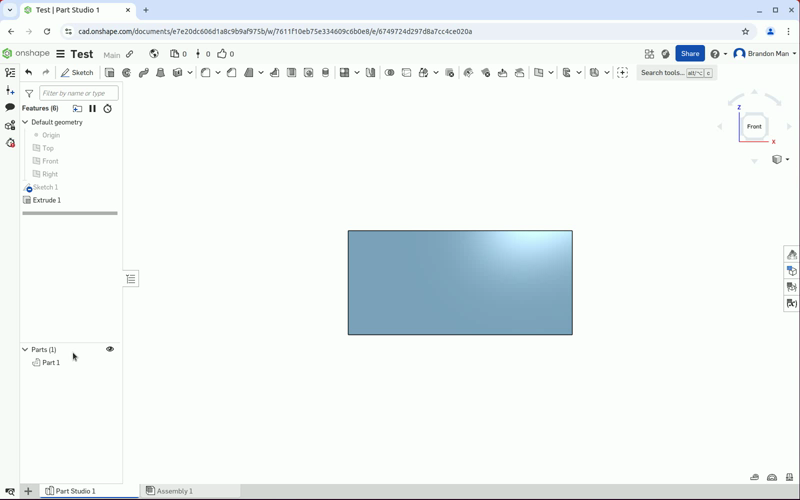
key(shift+p)
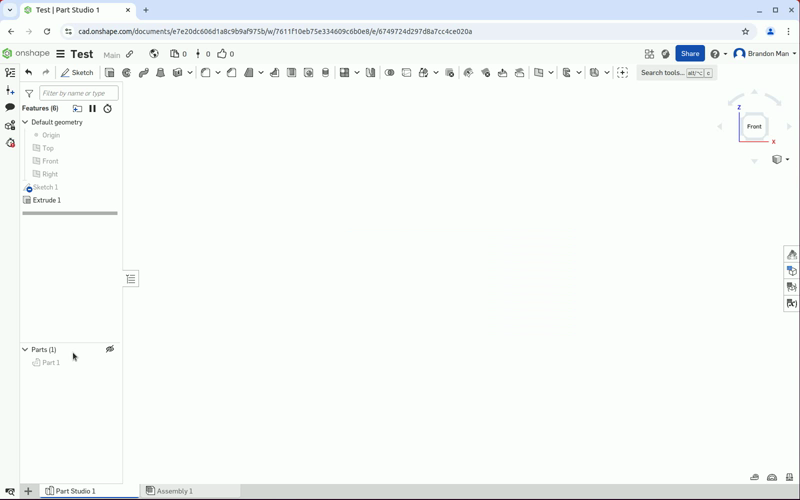
key(space)
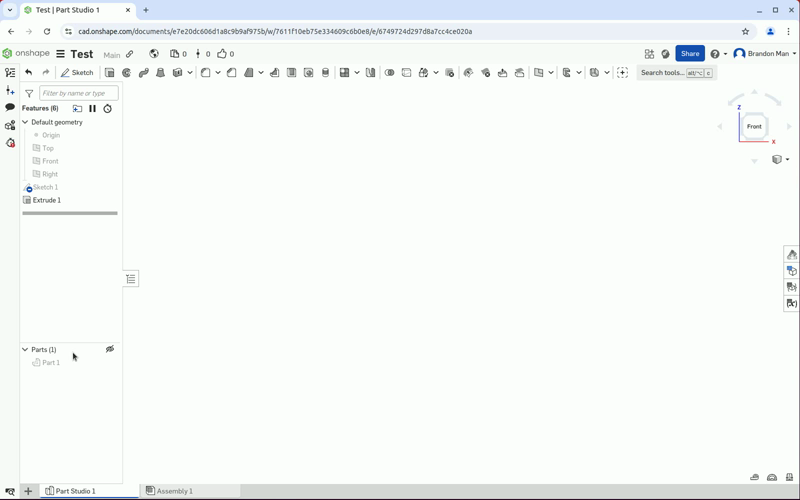
key_down(shift)
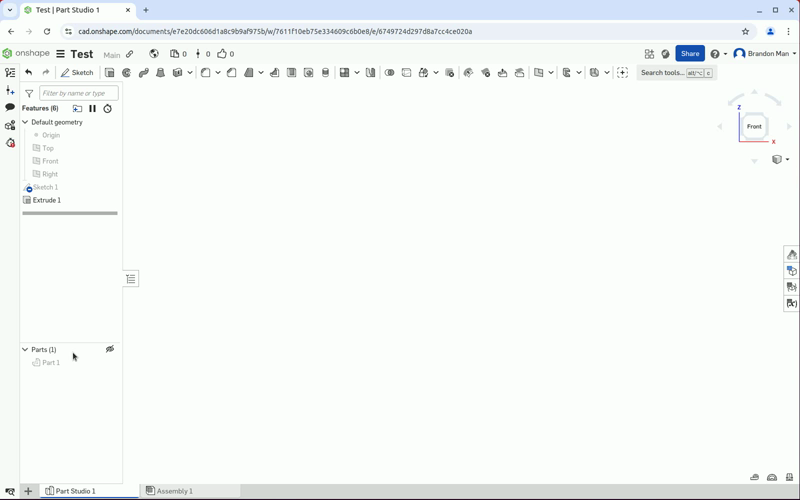
key(left)
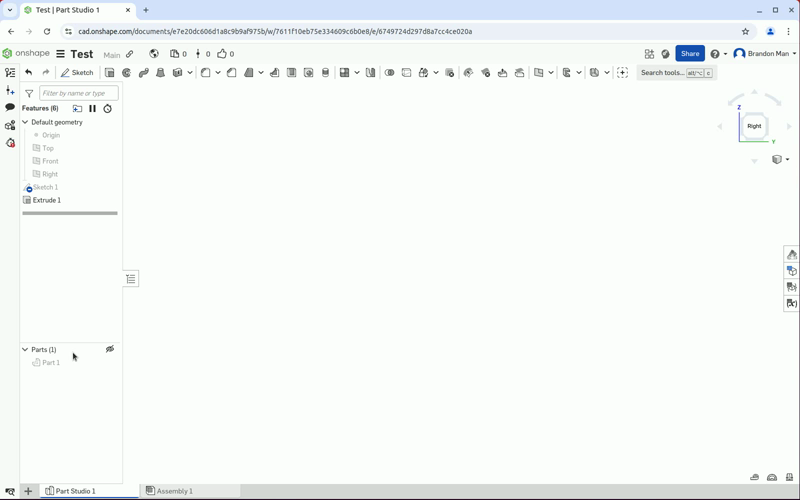
key_up(shift)
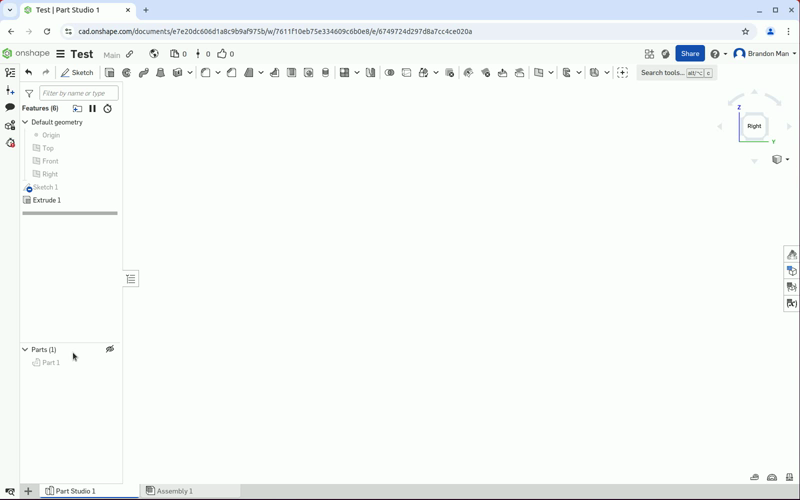
mouse_move(73, 352)
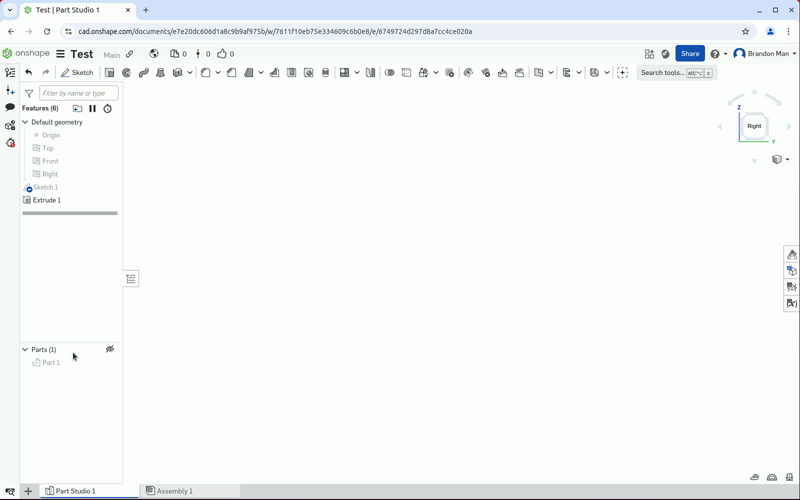
key(shift+y)
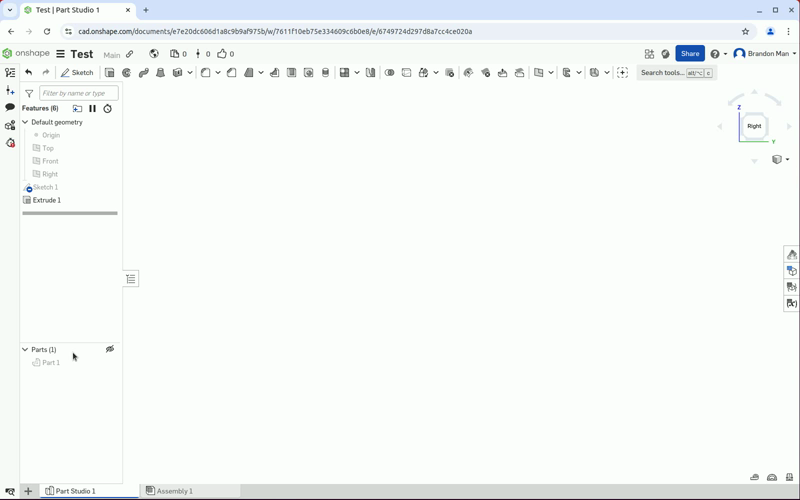
key(shift+s)
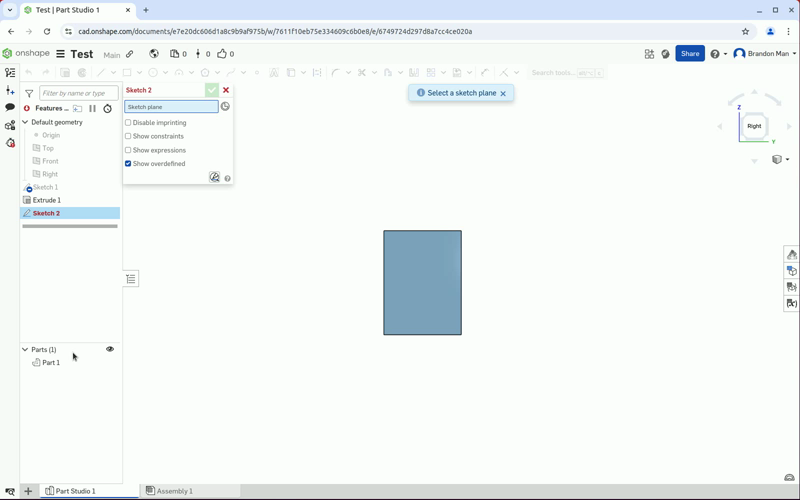
mouse_move(73, 176)
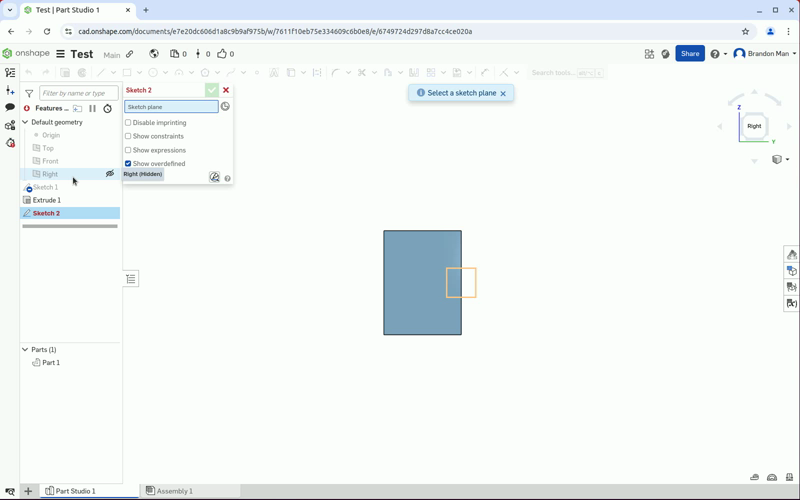
click(73, 176)
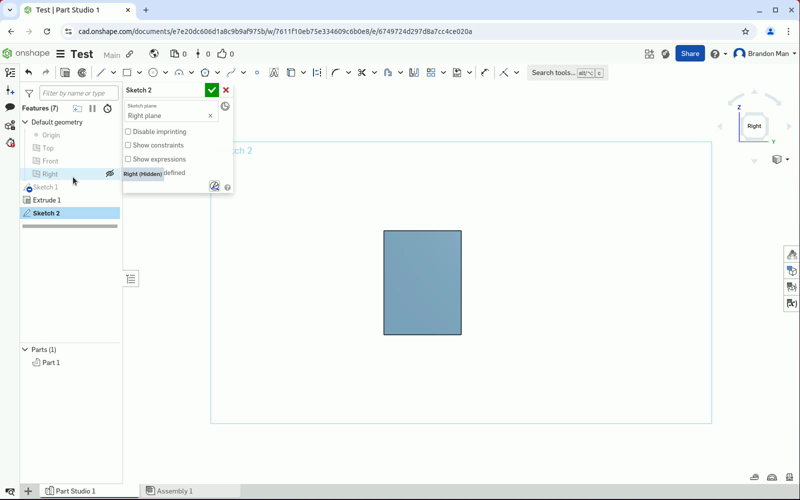
mouse_move(73, 352)
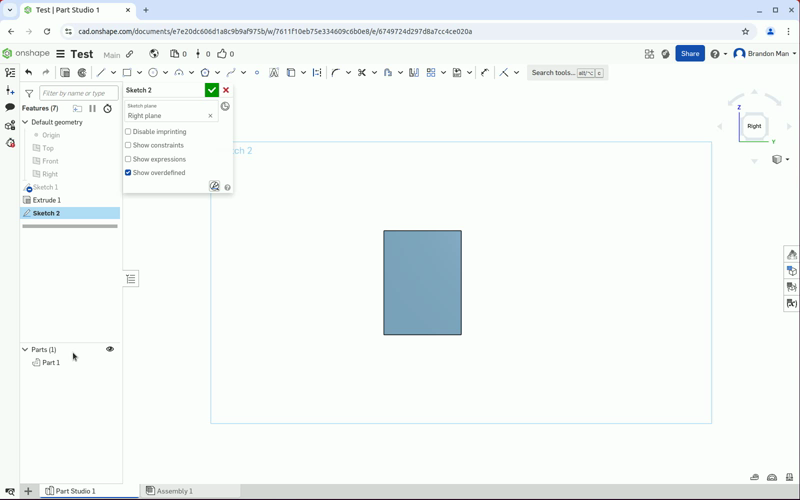
key(y)
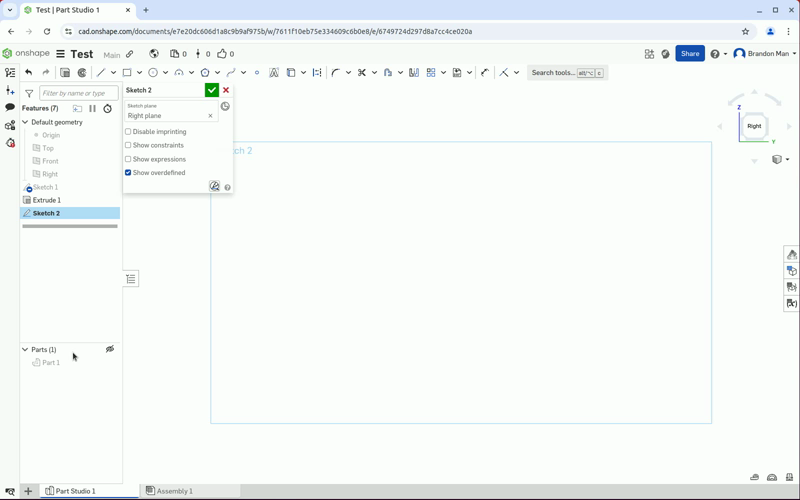
key(l)
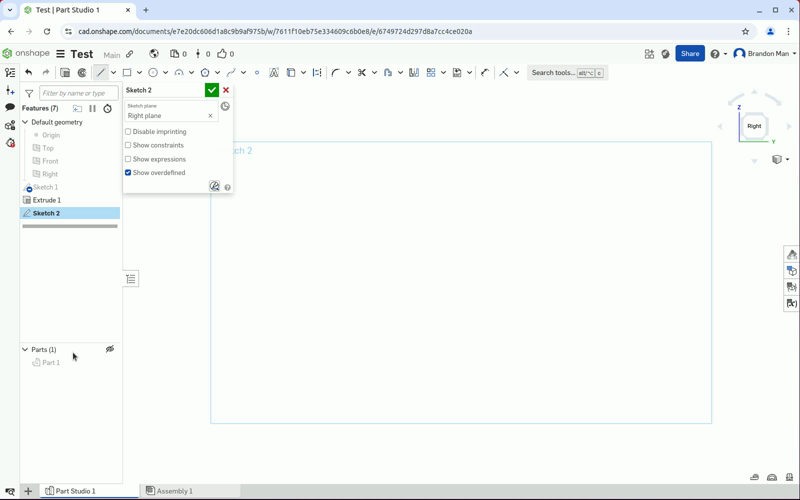
key_down(shift)
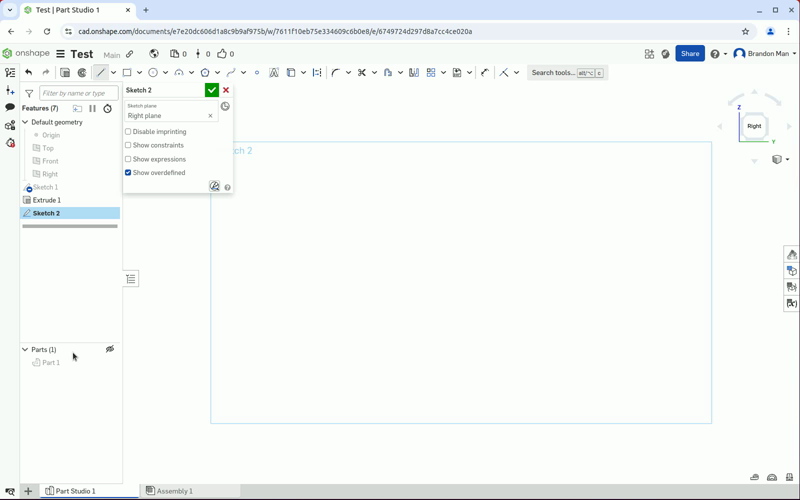
mouse_move(383, 313)
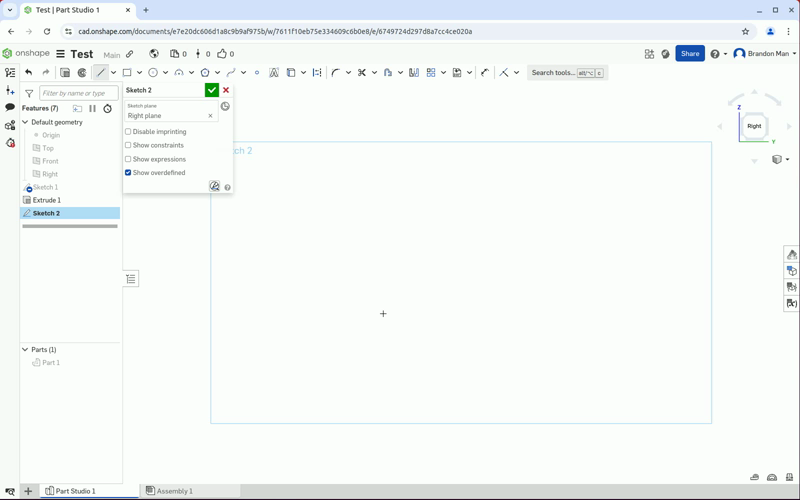
click(383, 313)
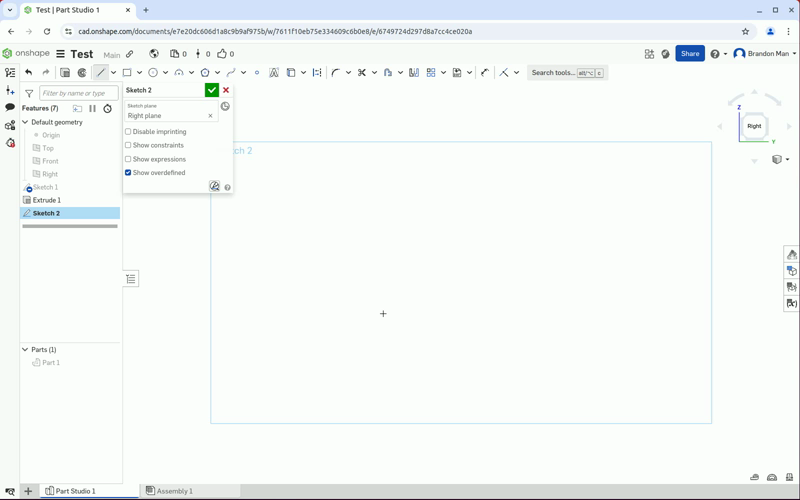
key_up(shift)
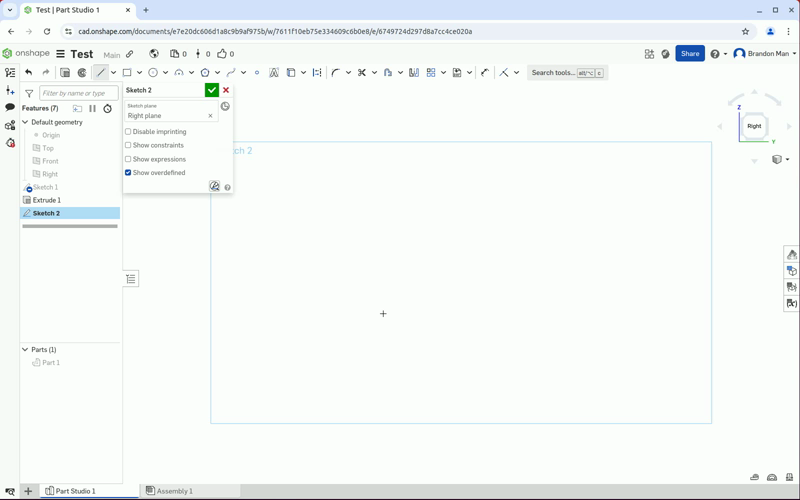
key_down(shift)
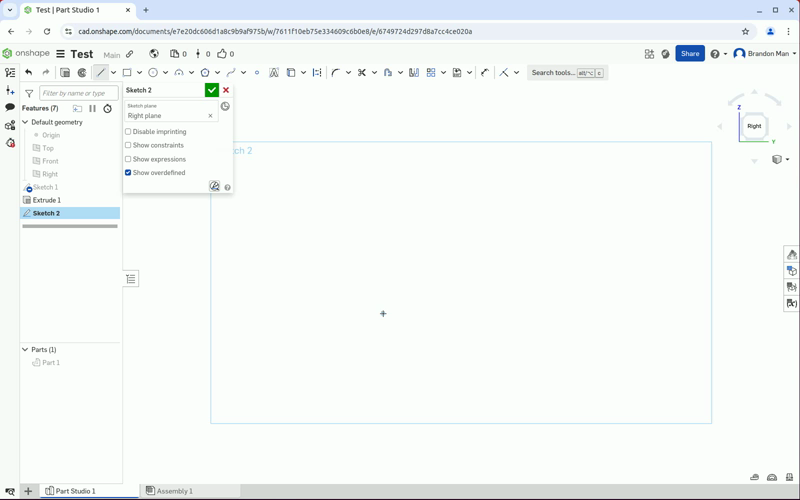
mouse_move(431, 231)
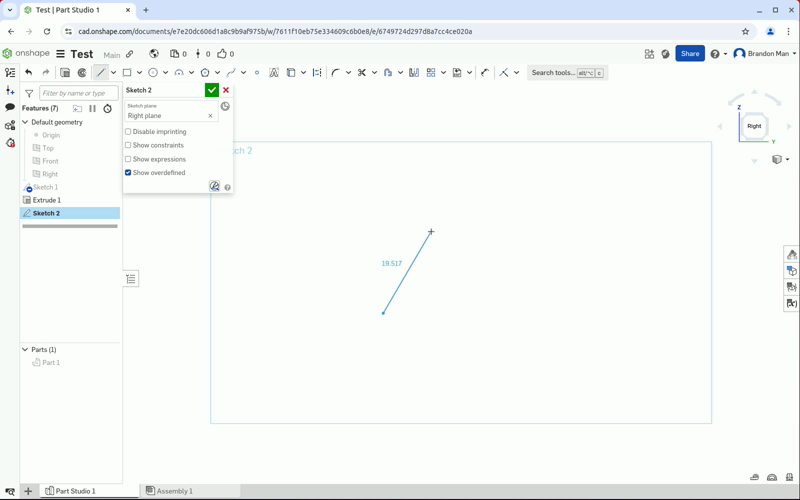
click(431, 231)
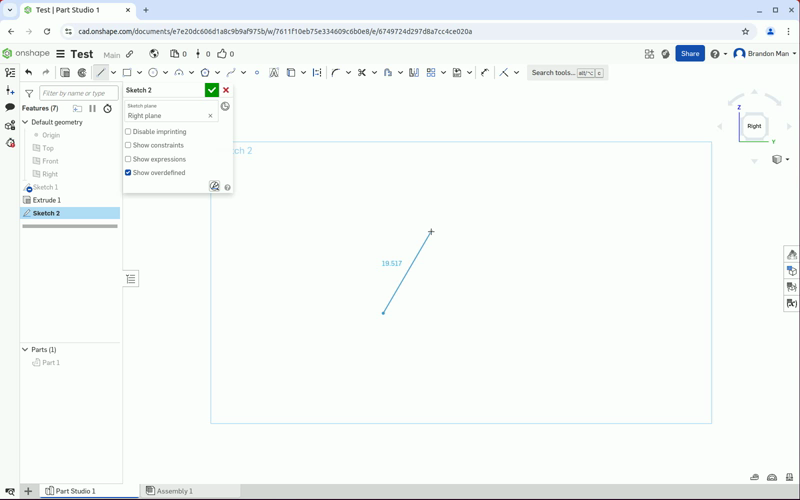
key_up(shift)
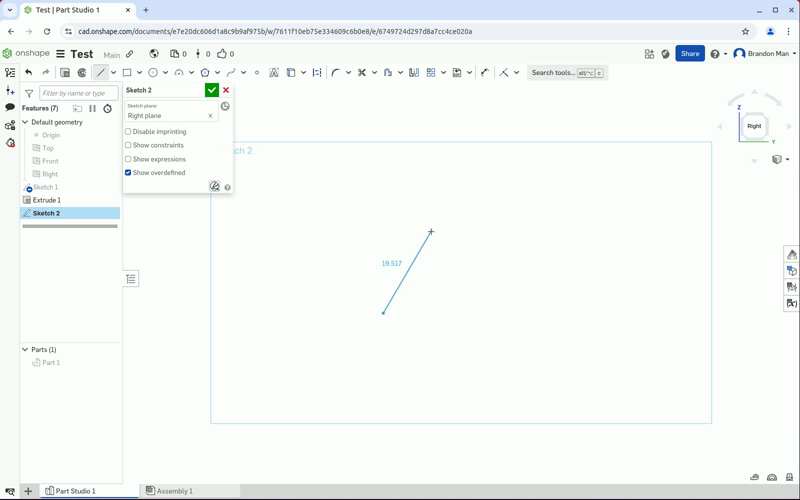
key_down(shift)
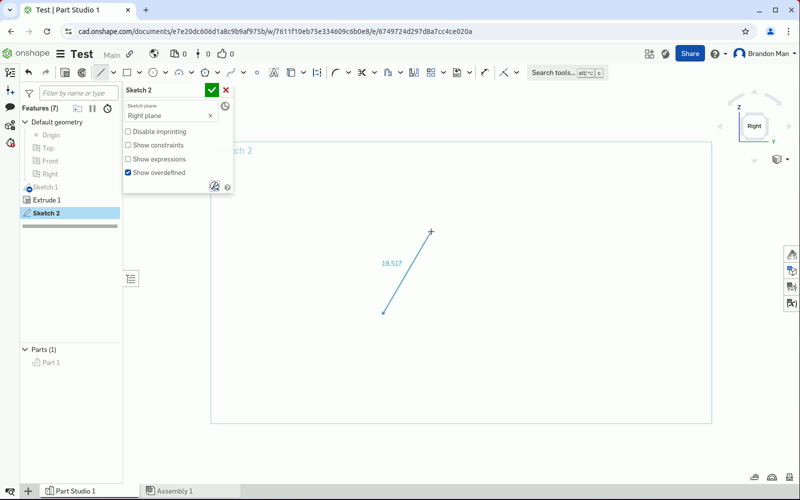
mouse_move(461, 231)
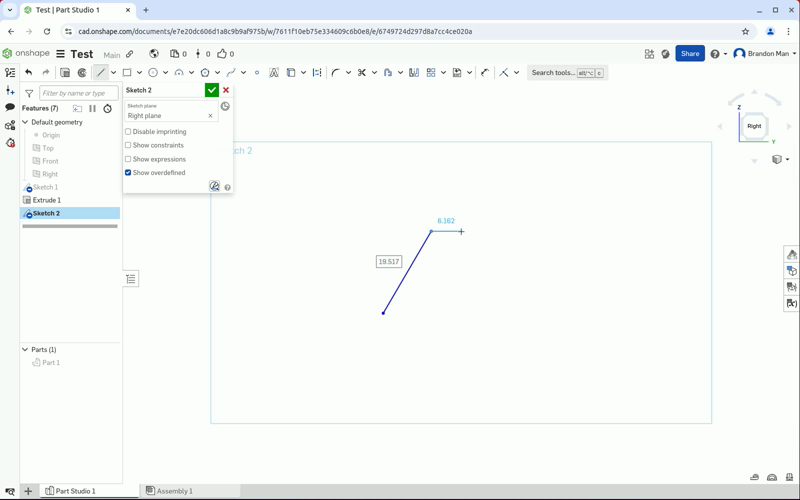
mouse_move(383, 231)
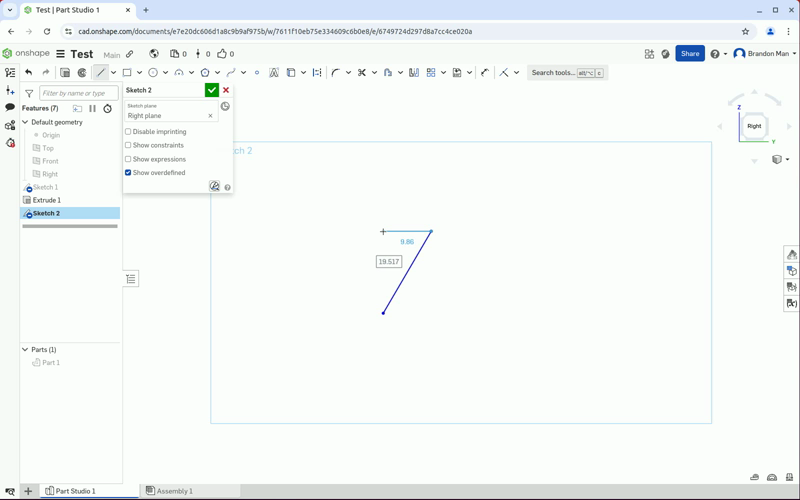
click(383, 231)
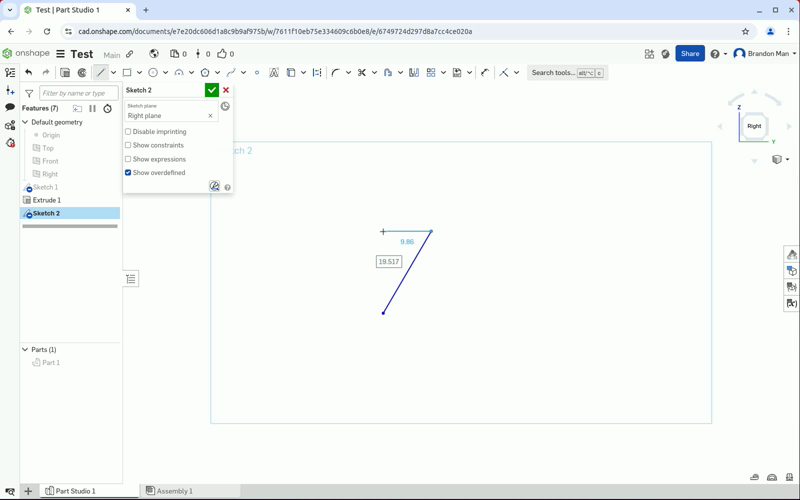
key_up(shift)
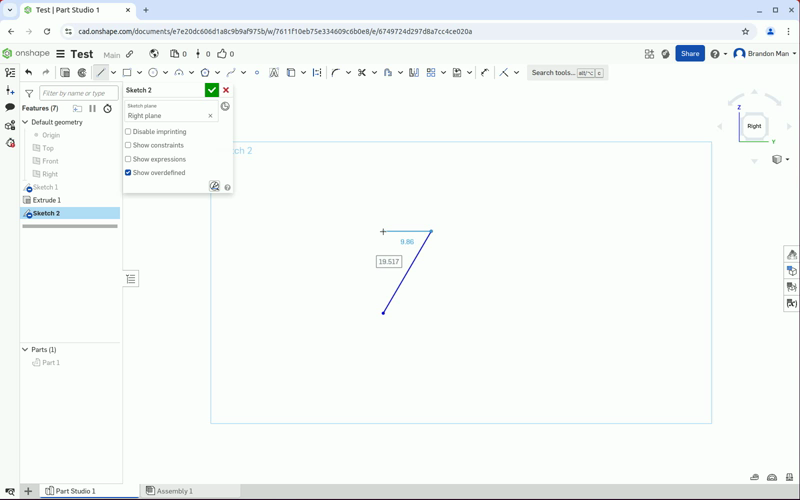
key_down(shift)
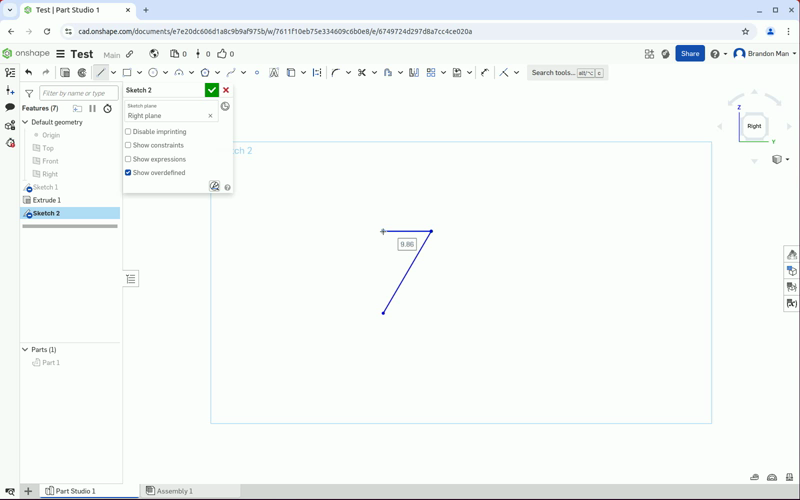
mouse_move(383, 313)
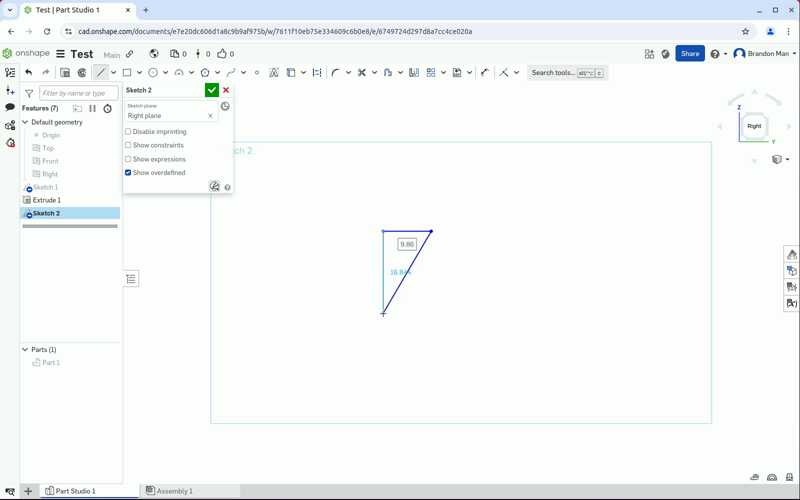
key_up(shift)
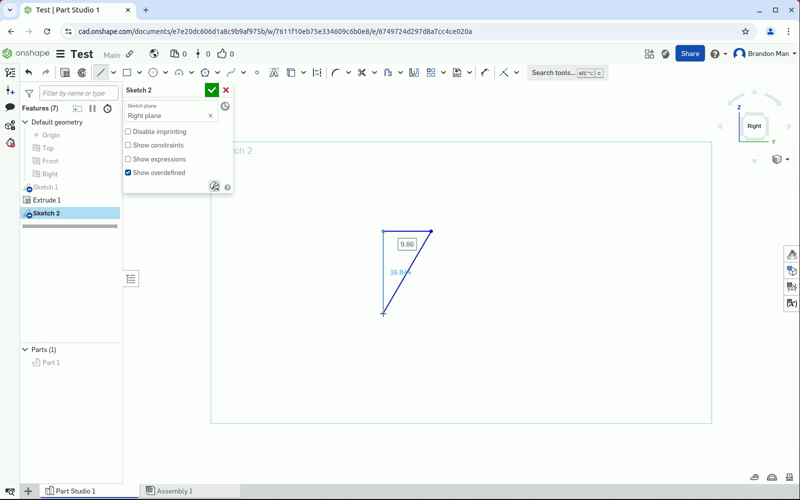
click(383, 313)
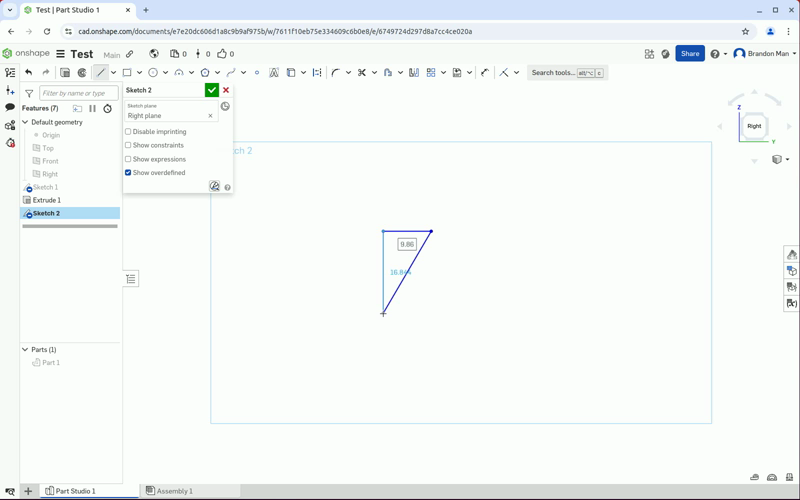
key(esc)
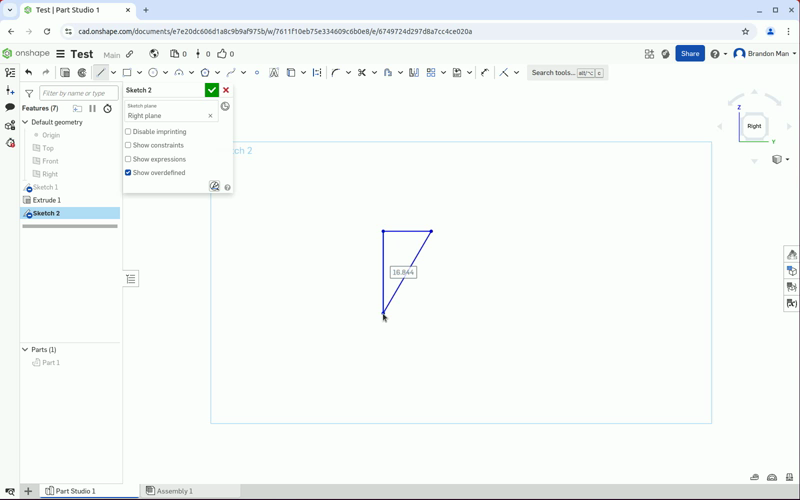
mouse_move(395, 253)
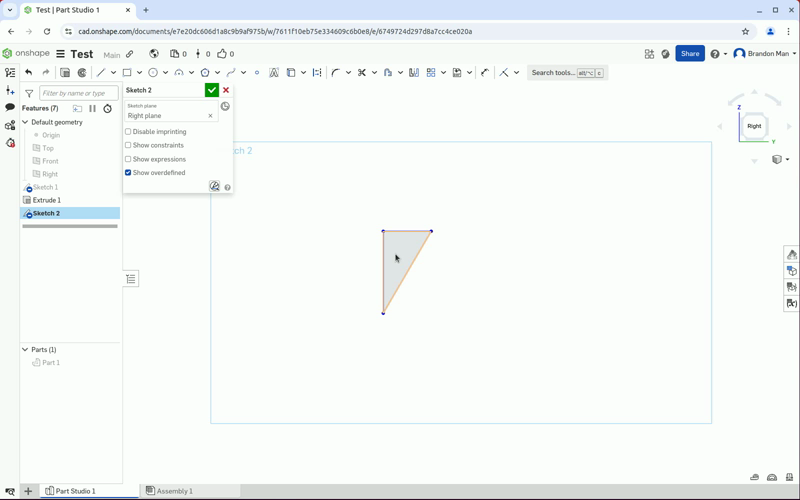
click(395, 253)
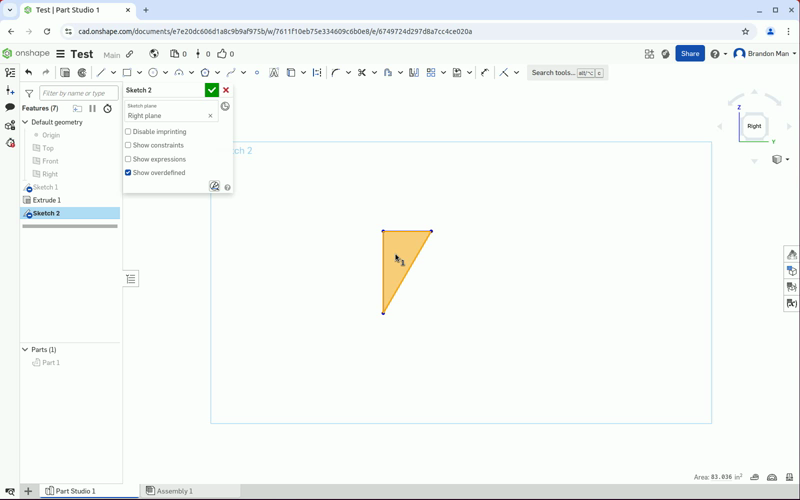
mouse_move(73, 352)
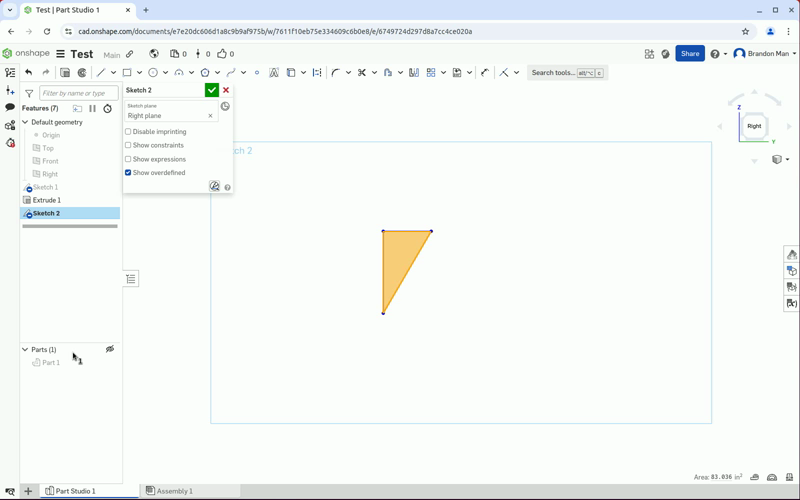
key(shift+y)
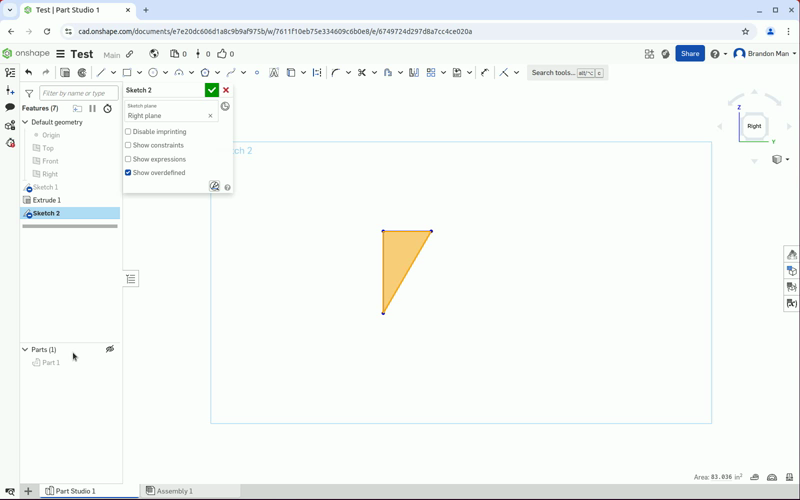
key(shift+e)
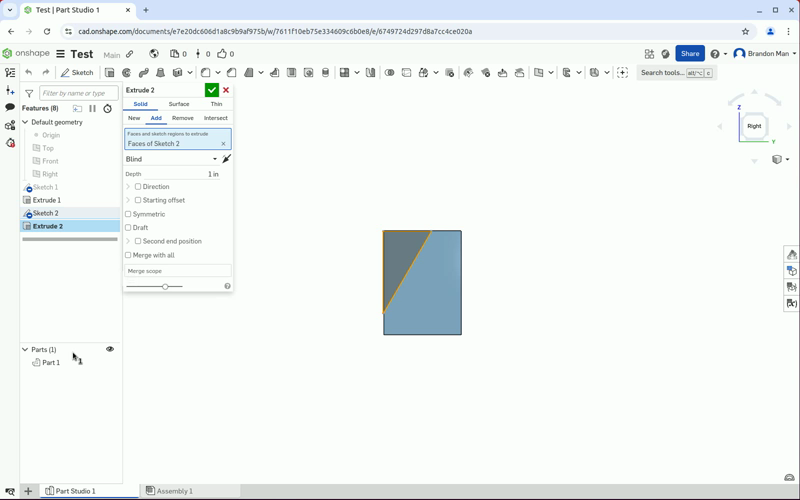
mouse_move(143, 106)
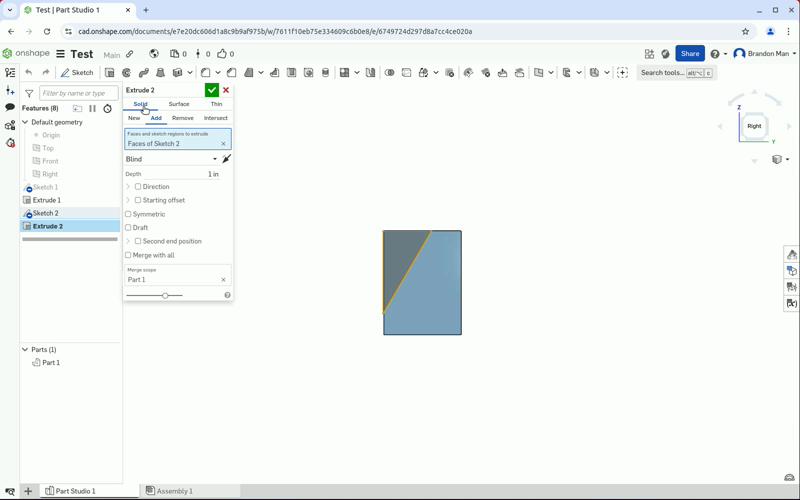
click(143, 106)
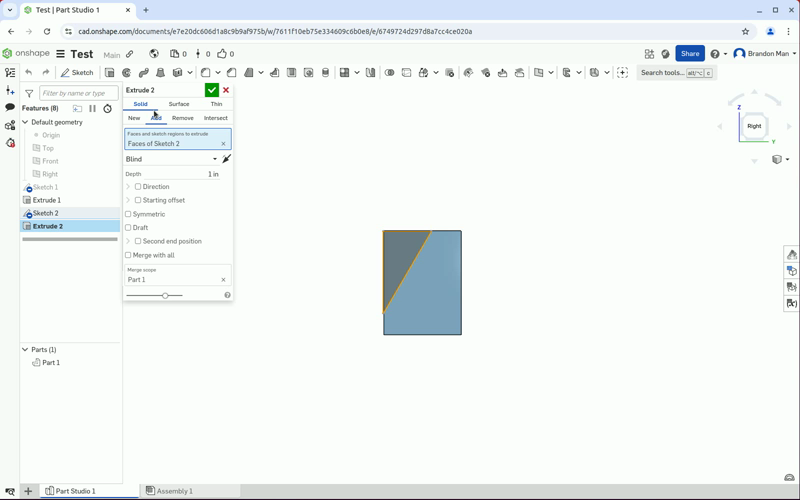
mouse_move(186, 120)
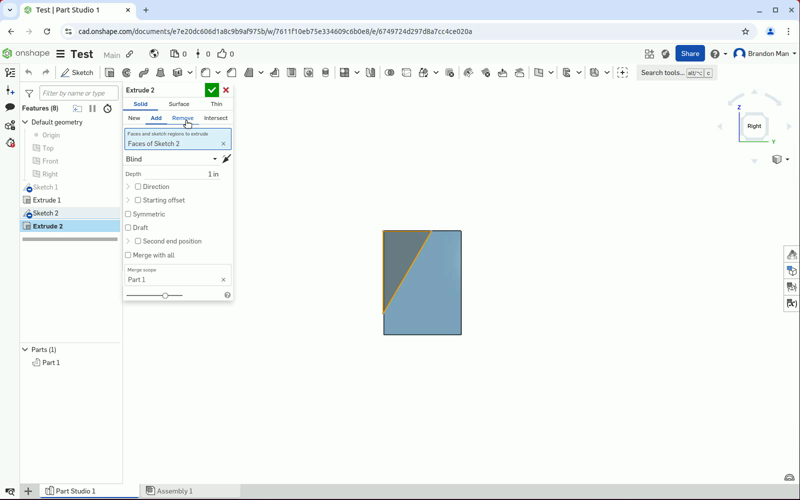
click(186, 120)
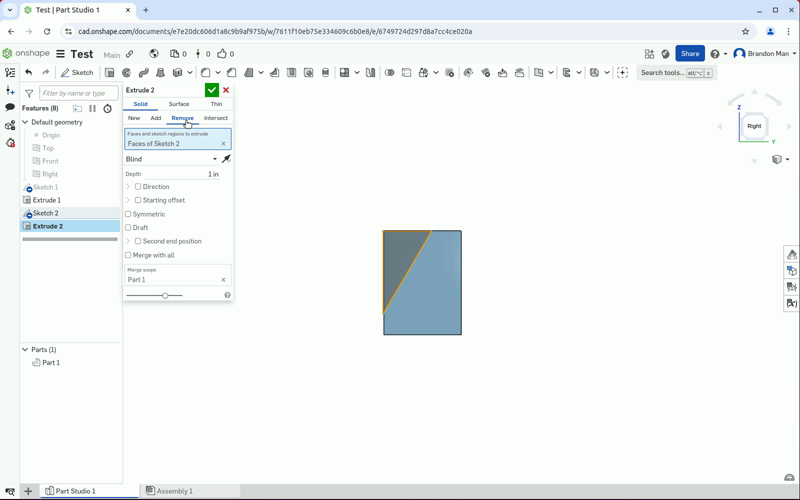
key(tab, 4)
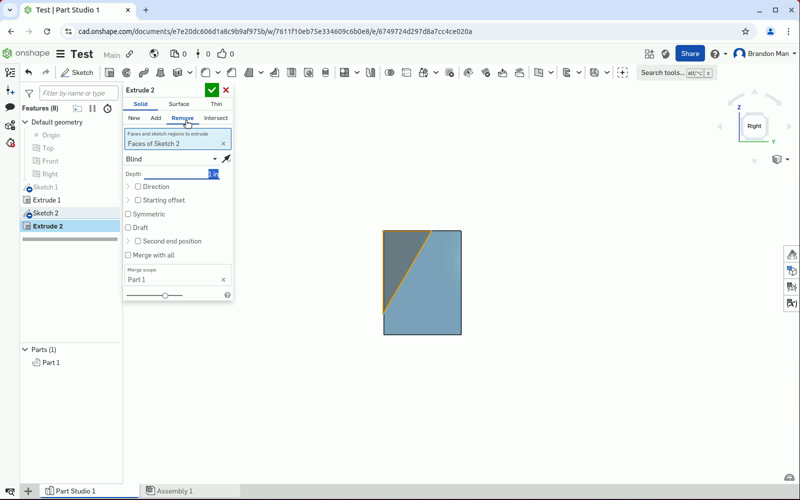
text(-21.182)
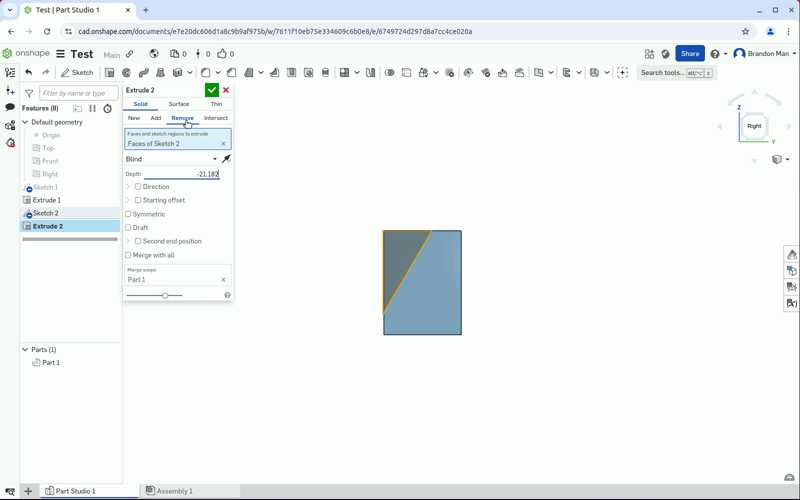
key(tab, 3)
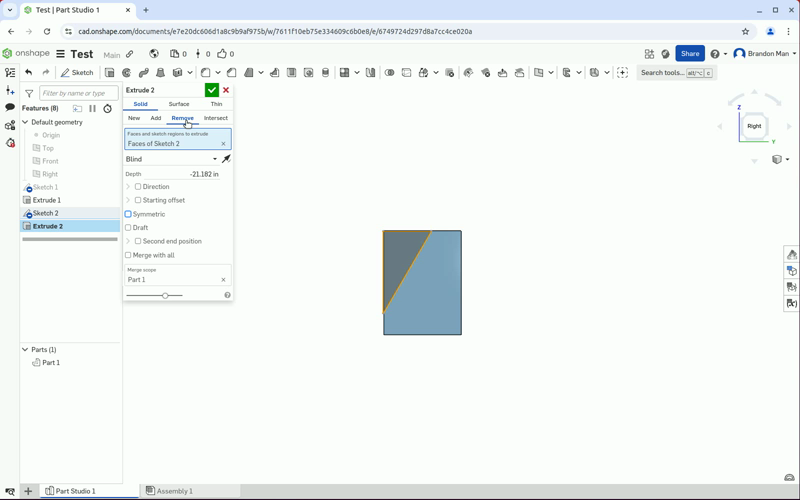
key(space)
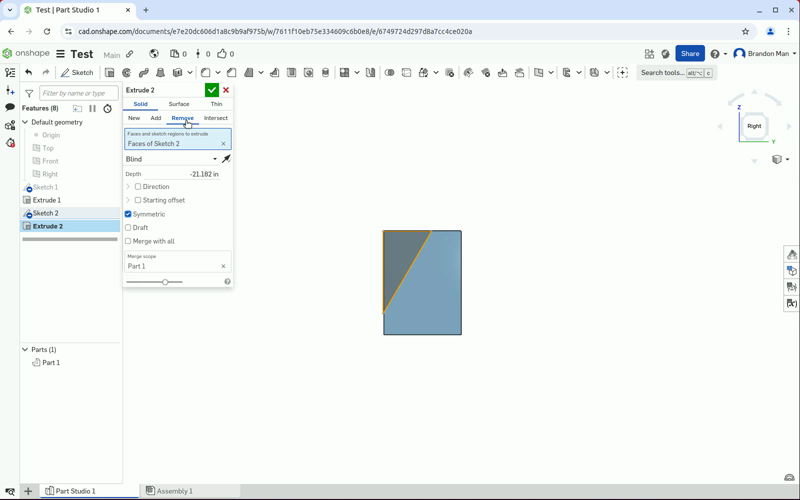
key(tab, 2)
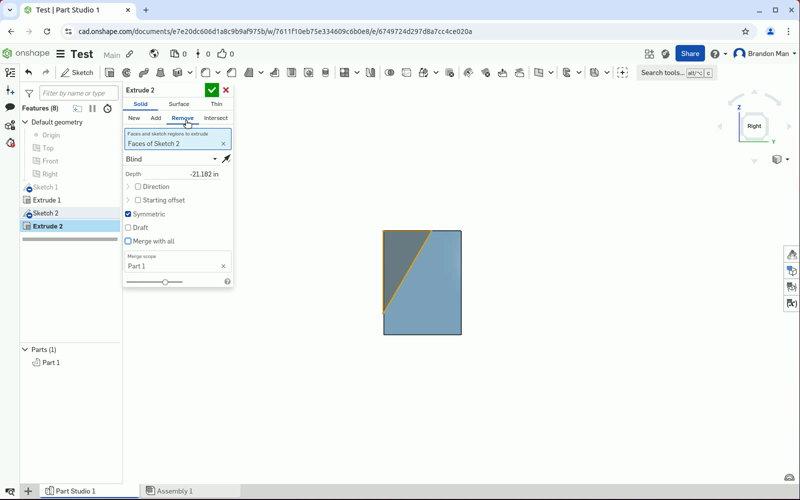
key(space)
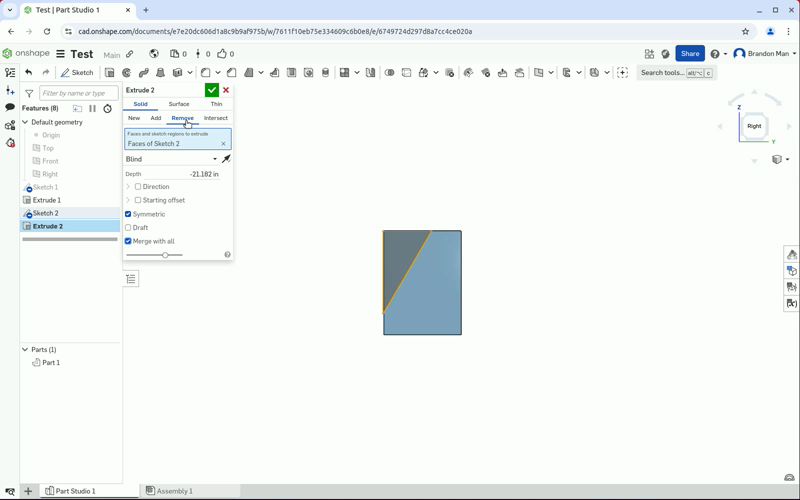
key(enter)
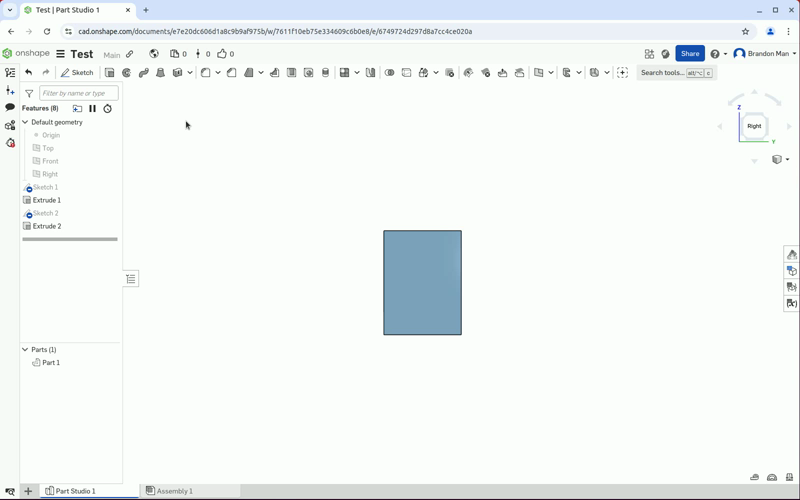
key(shift+h)
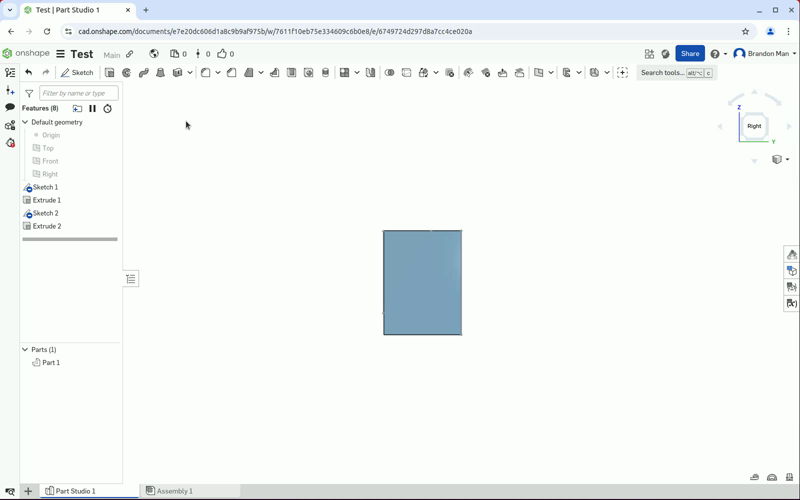
key(shift+h)
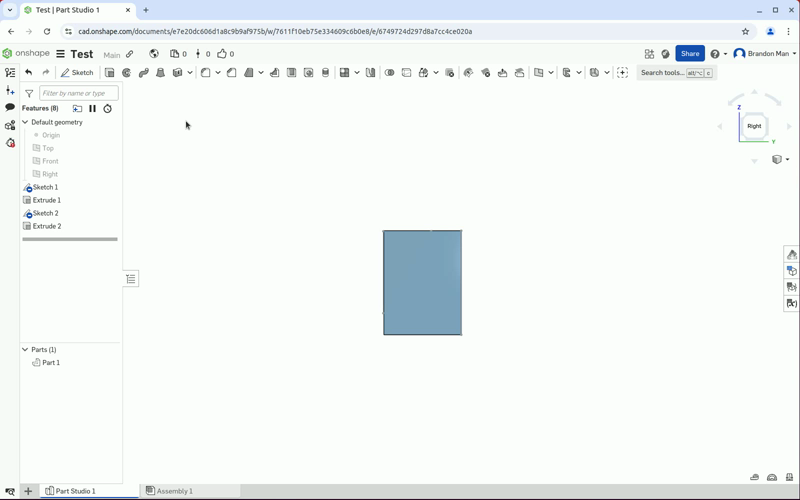
key(shift+7)
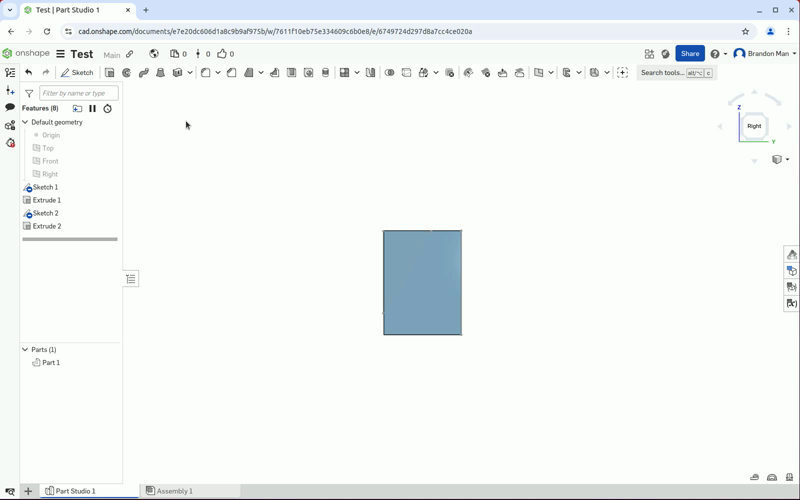
key(right, 2)
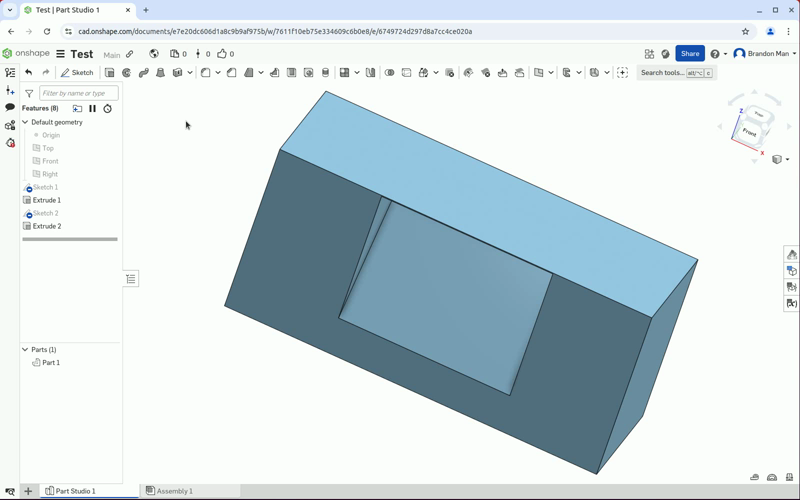
key(down, 2)
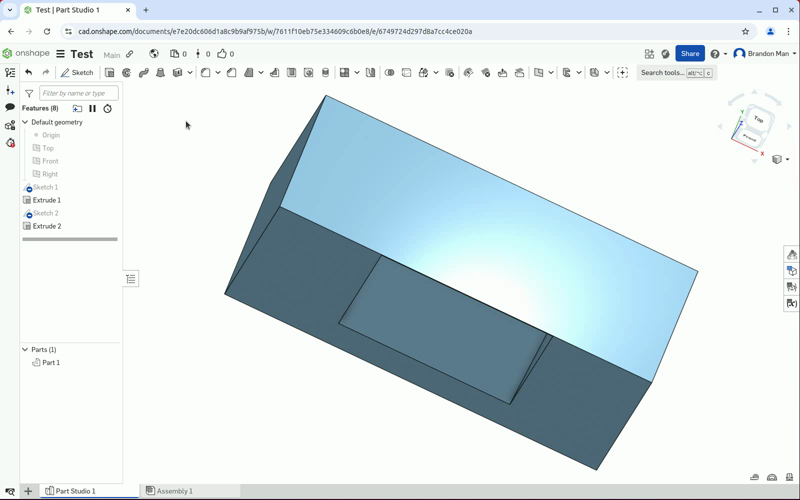
key(up, 2)
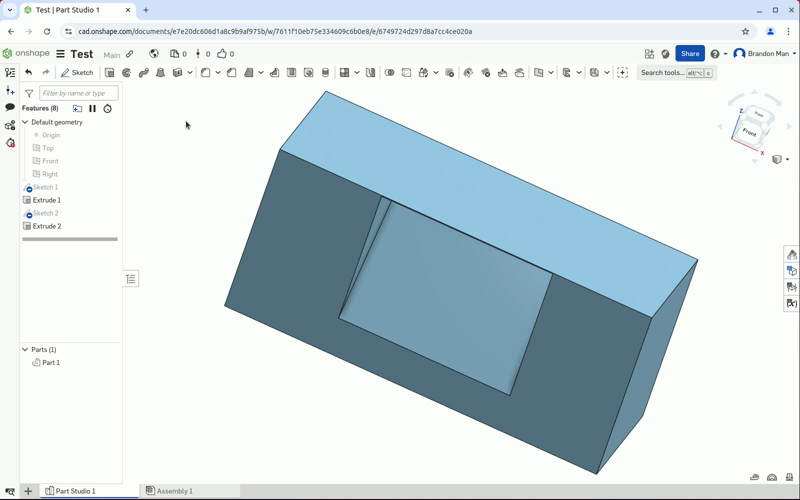
key(left, 2)
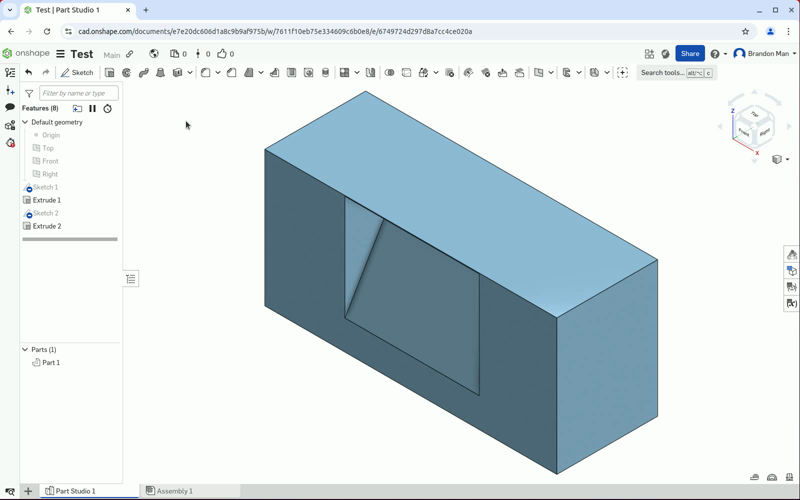
mouse_move(73, 189)
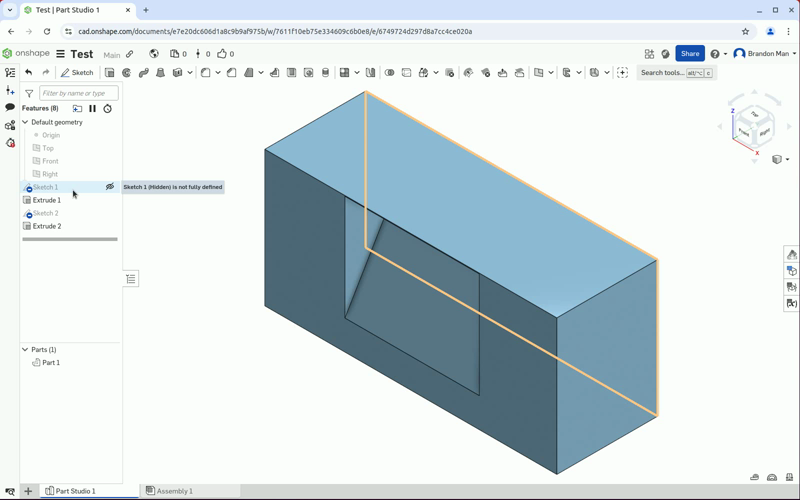
click(73, 189)